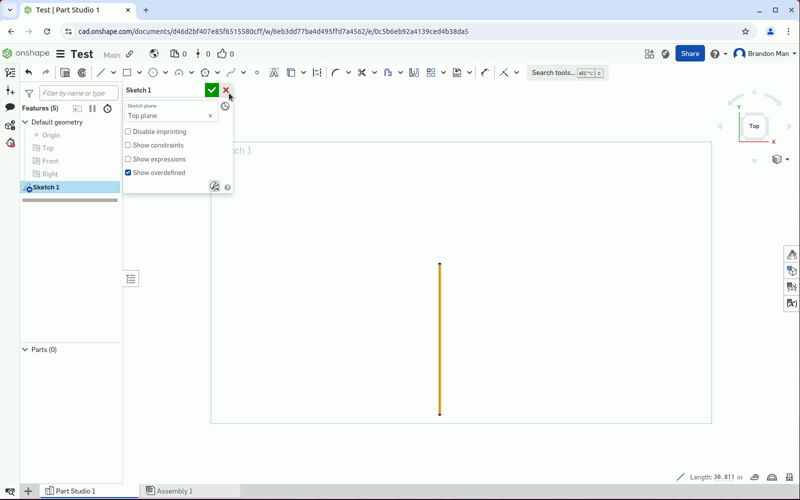
key(shift+h)
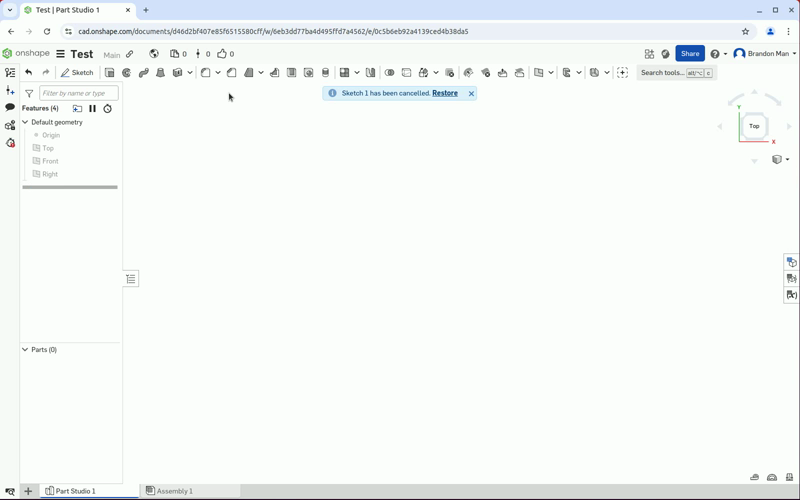
mouse_move(73, 352)
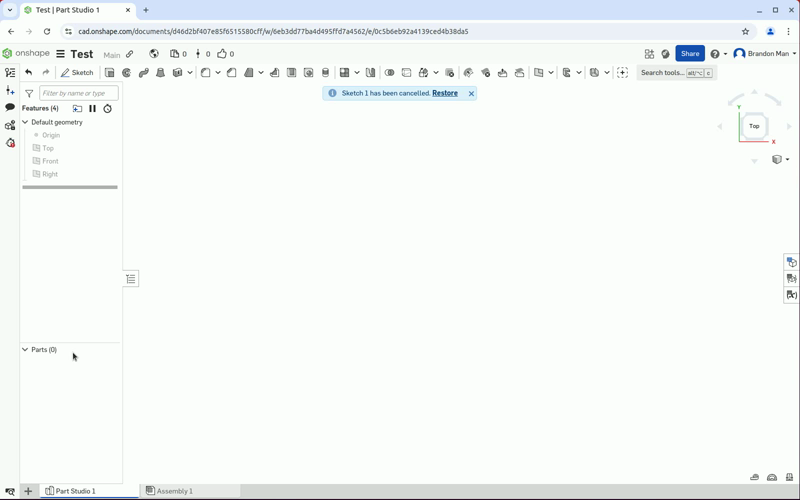
key(y)
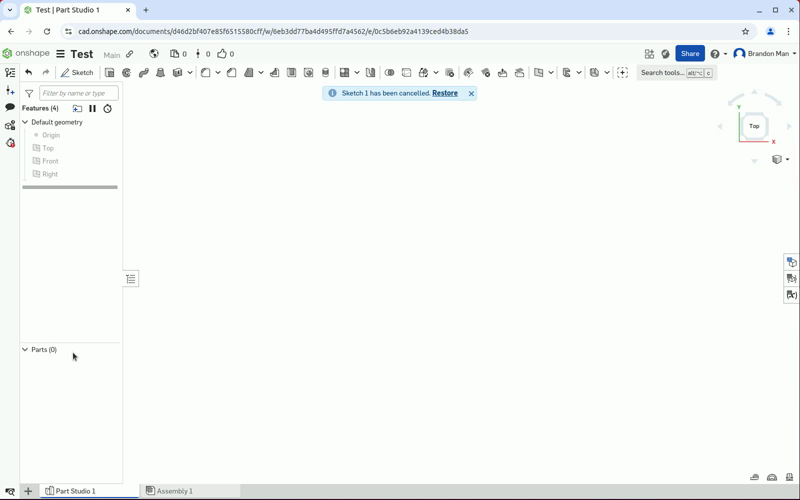
key(shift+p)
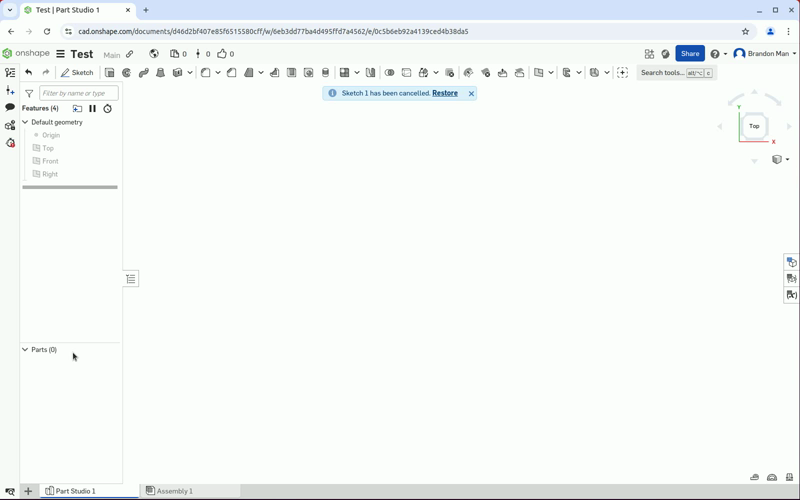
key(space)
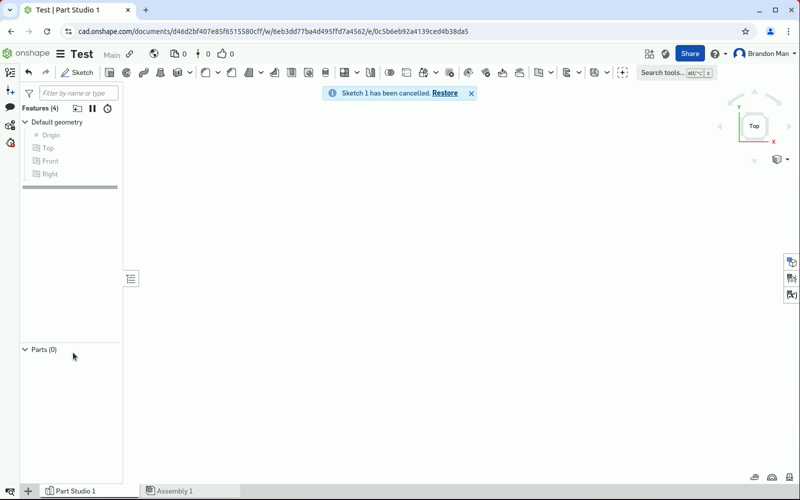
key_down(shift)
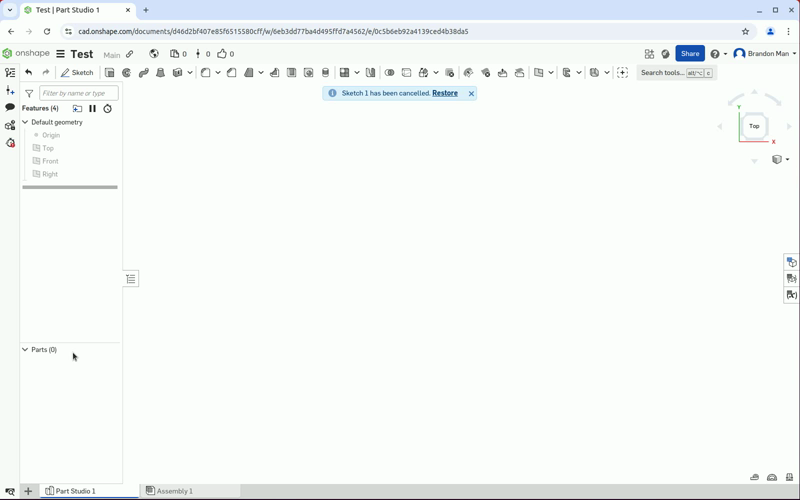
key(up)
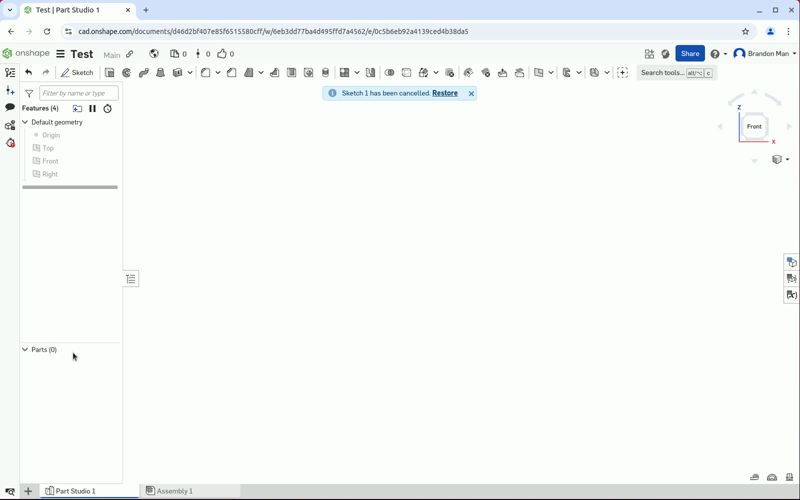
key_up(shift)
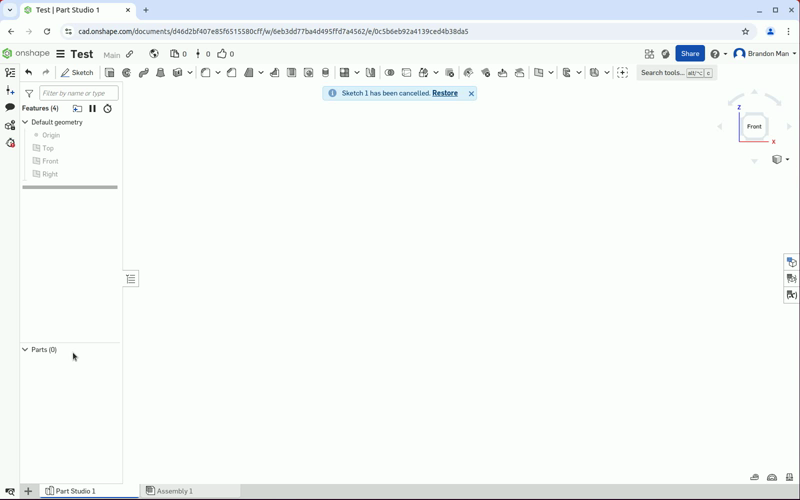
mouse_move(73, 352)
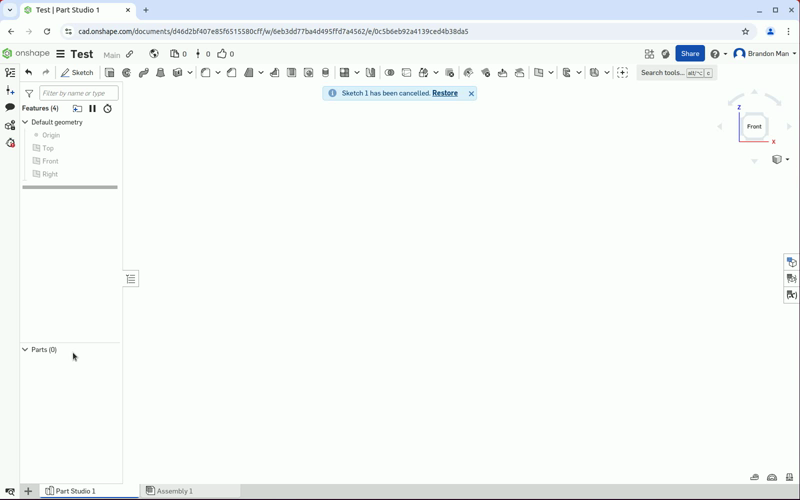
key(shift+y)
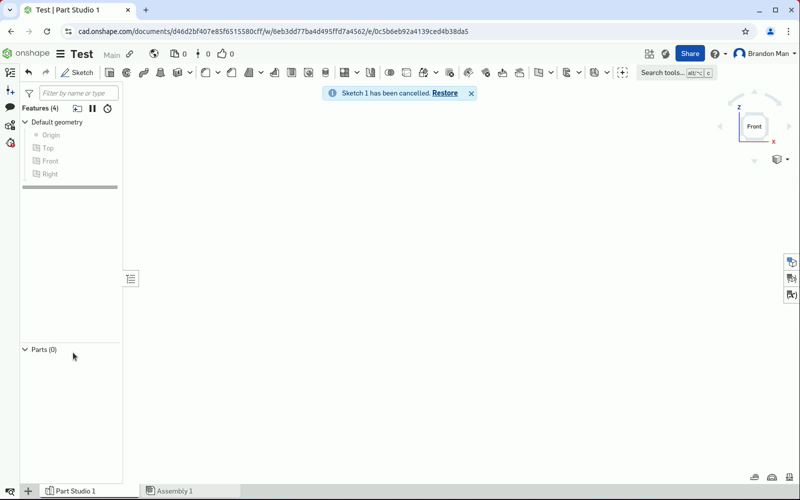
key(shift+s)
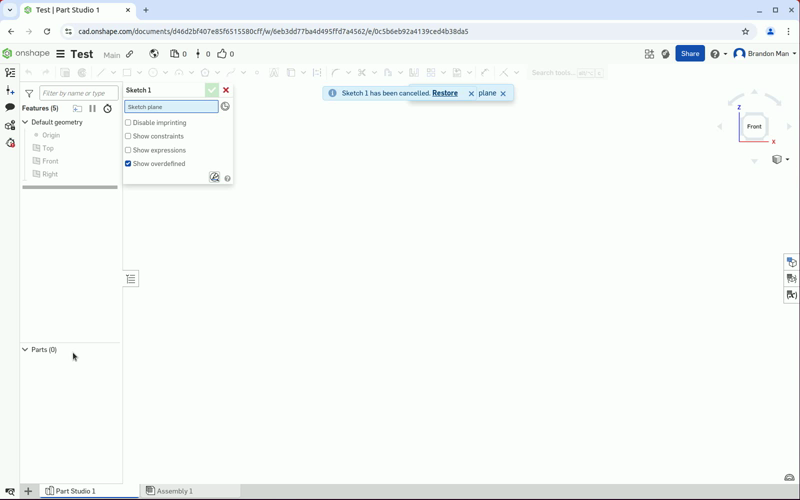
mouse_move(73, 163)
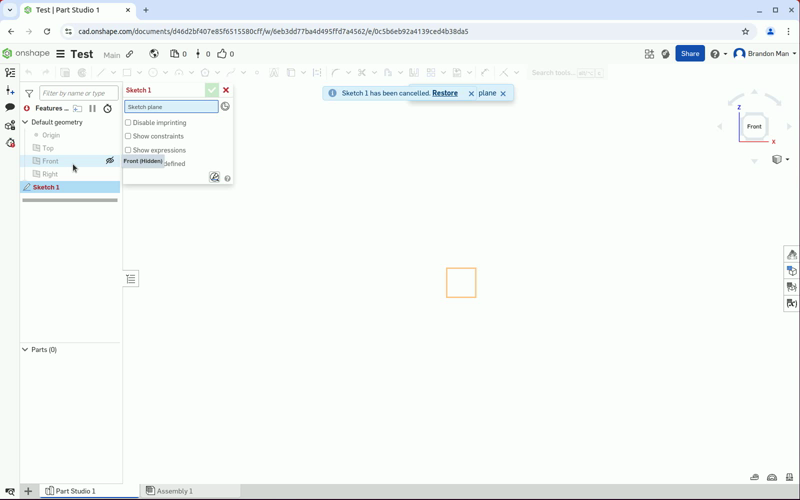
click(73, 163)
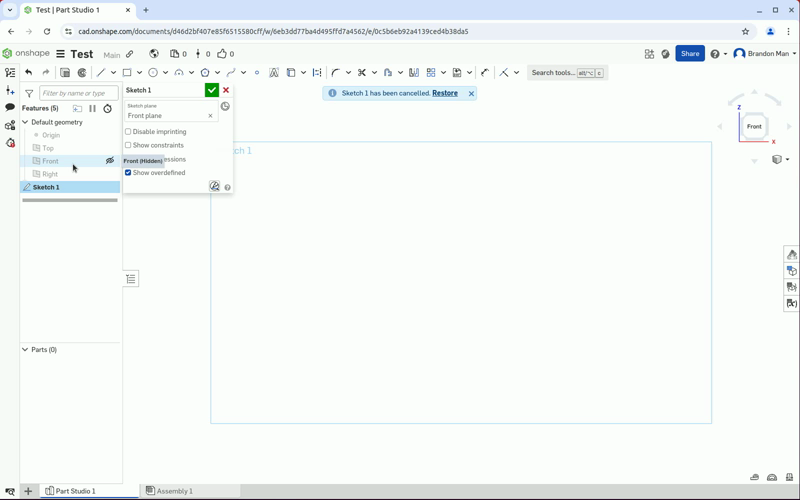
mouse_move(73, 352)
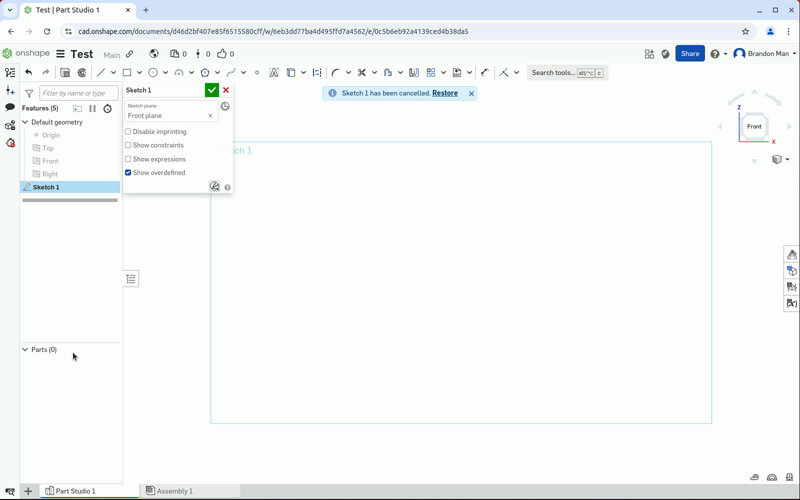
key(y)
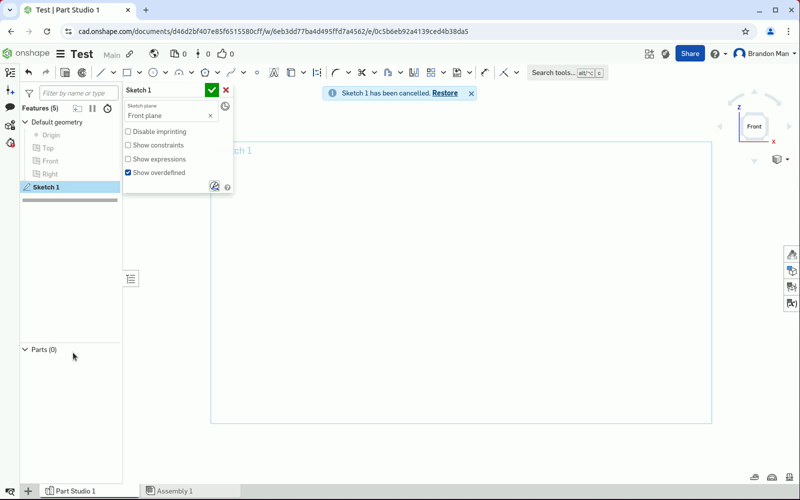
key(l)
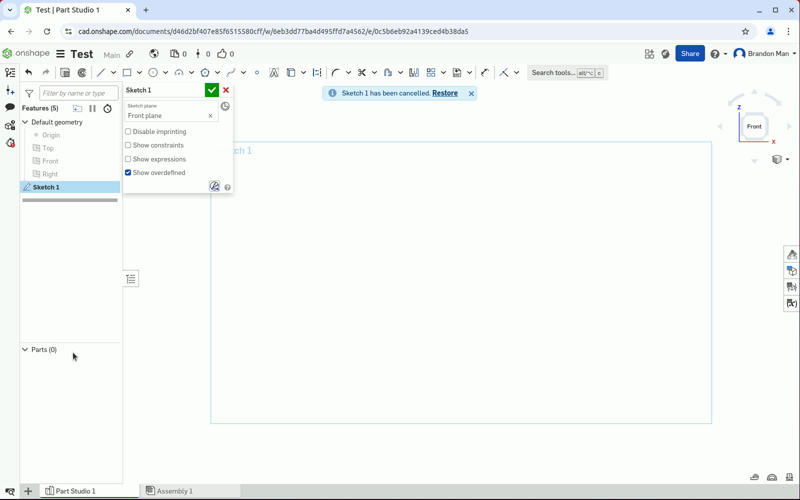
key_down(shift)
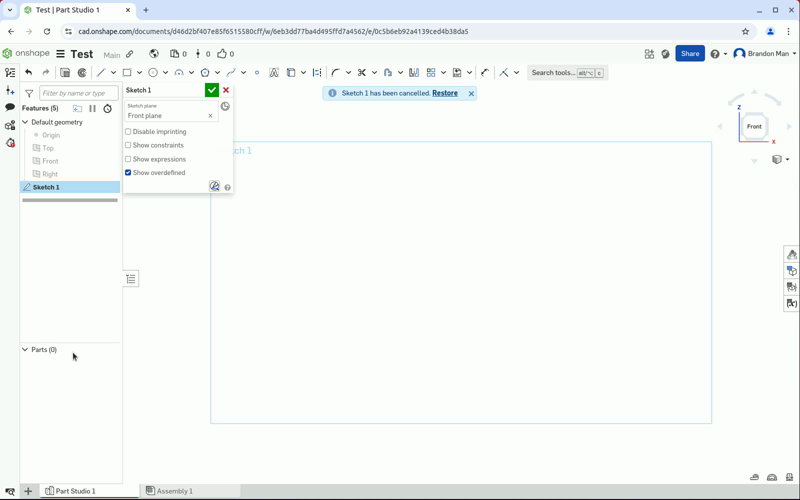
mouse_move(460, 282)
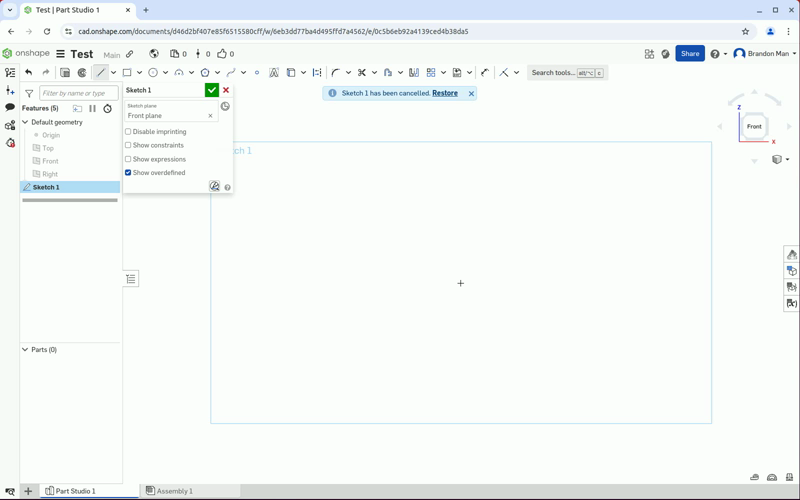
click(460, 282)
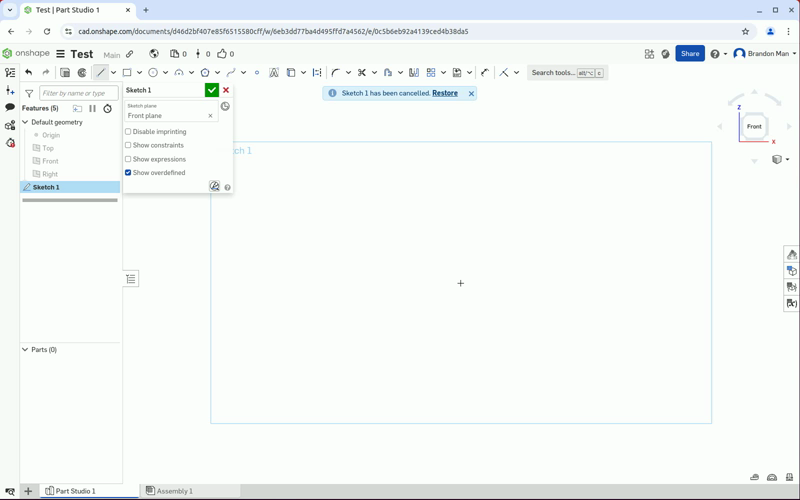
key_up(shift)
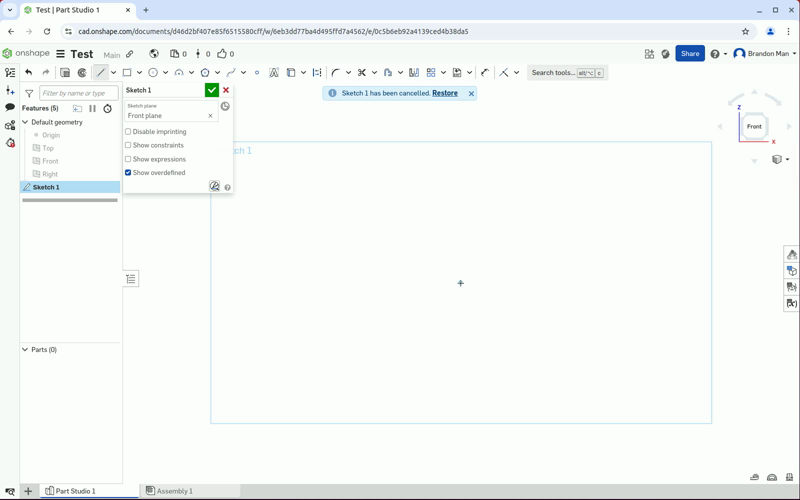
key_down(shift)
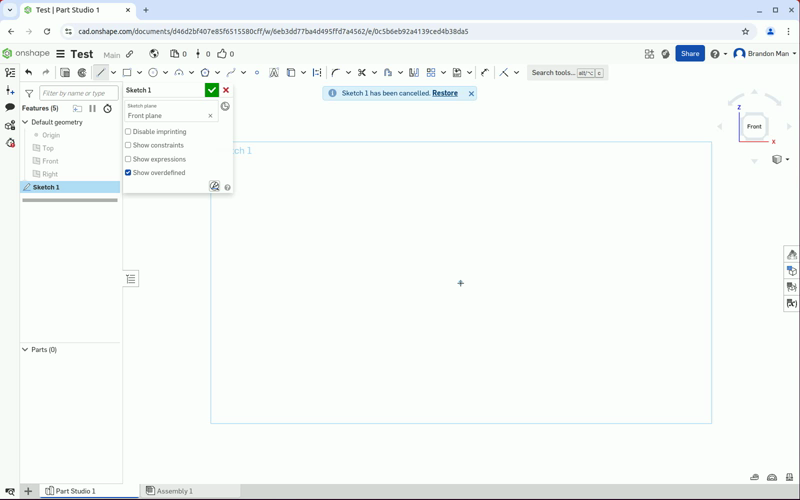
mouse_move(531, 282)
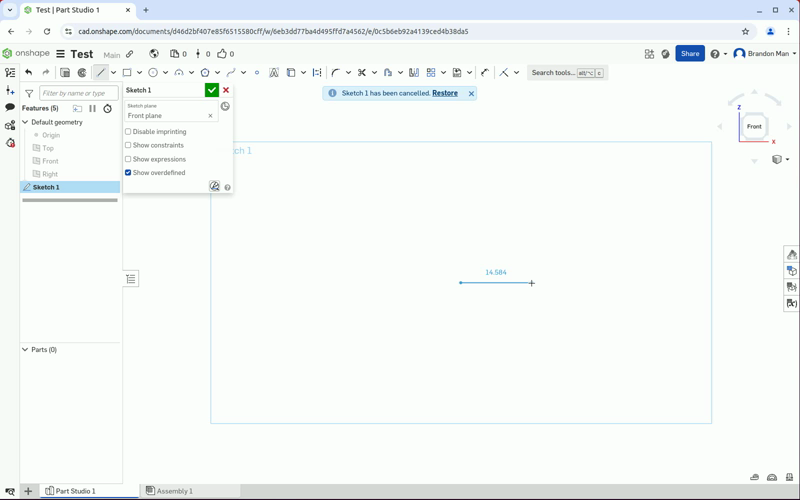
click(531, 282)
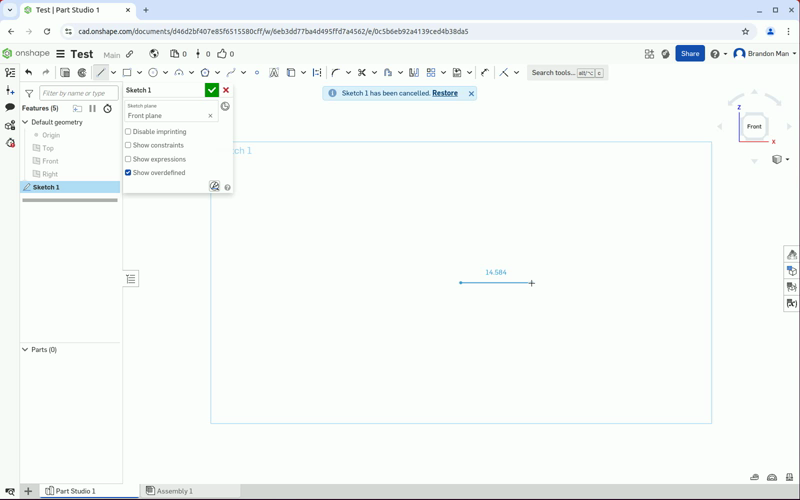
key_up(shift)
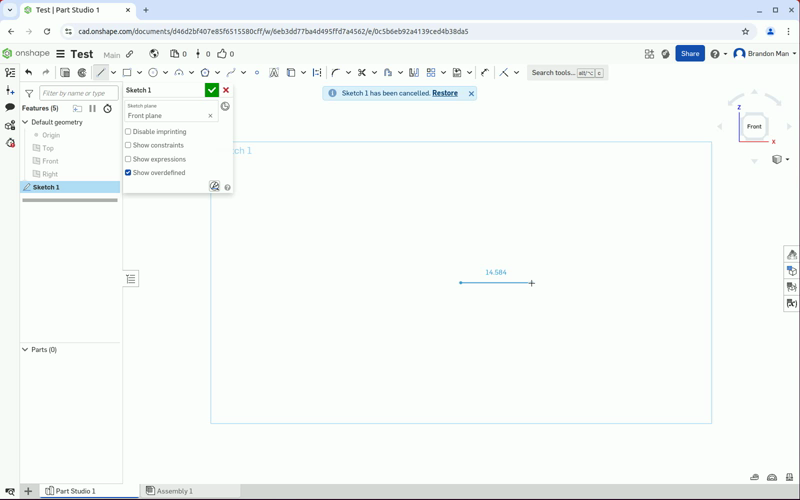
key_down(shift)
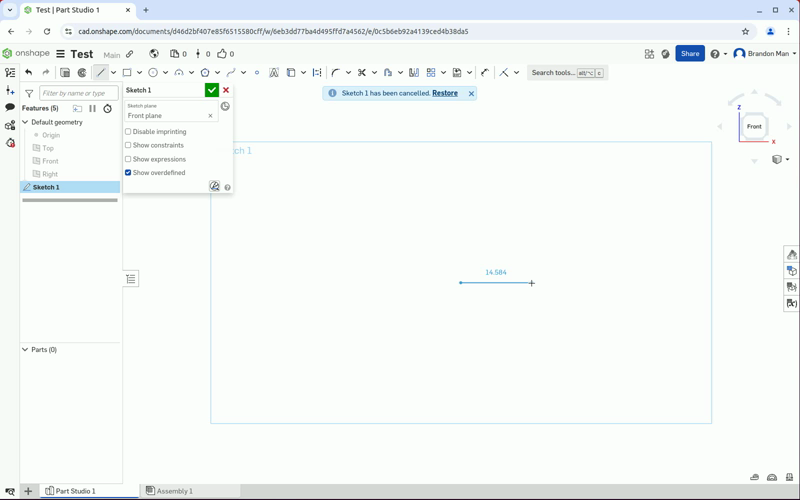
mouse_move(531, 212)
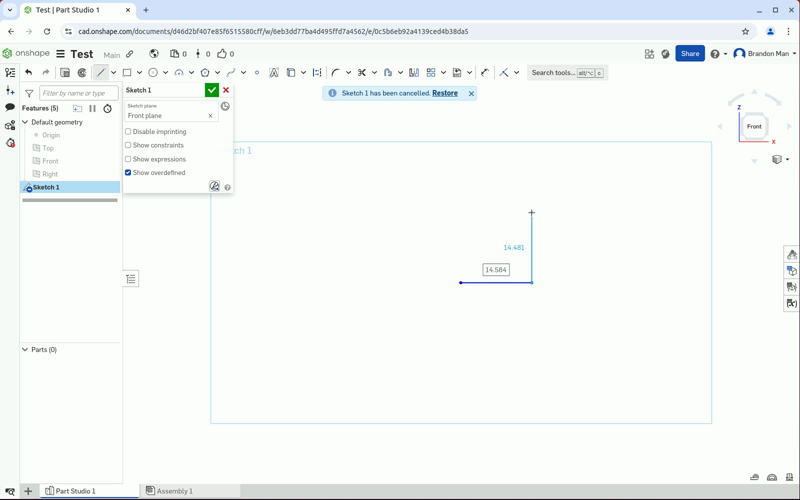
click(531, 212)
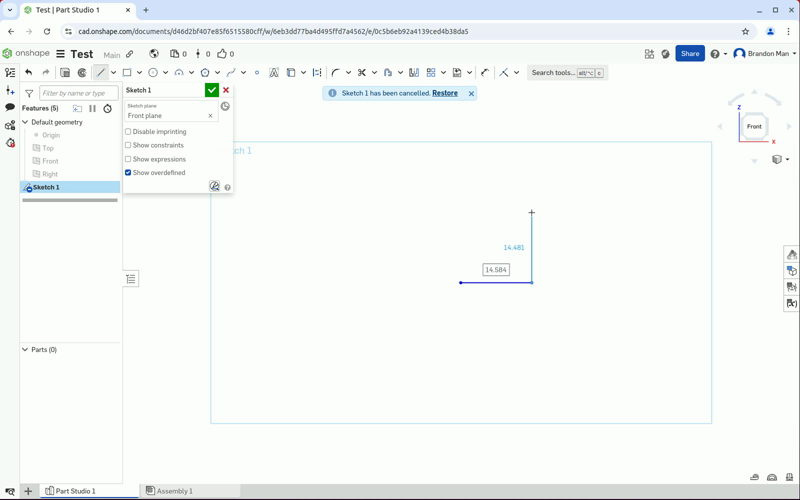
key_up(shift)
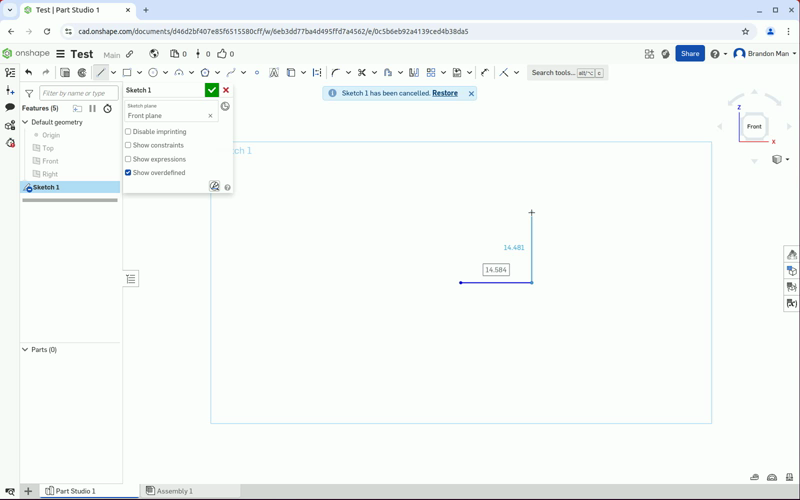
key_down(shift)
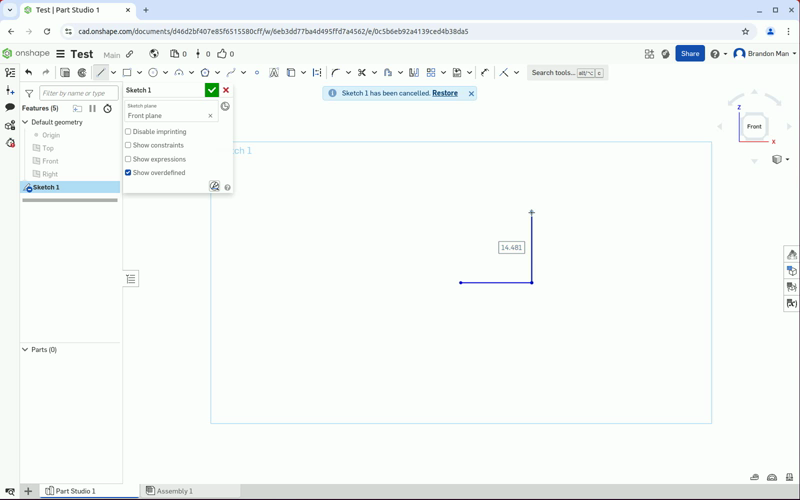
mouse_move(460, 212)
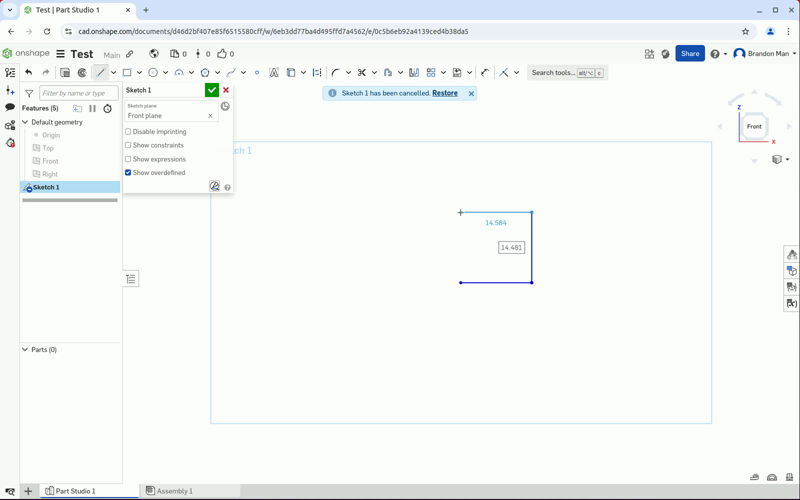
click(460, 212)
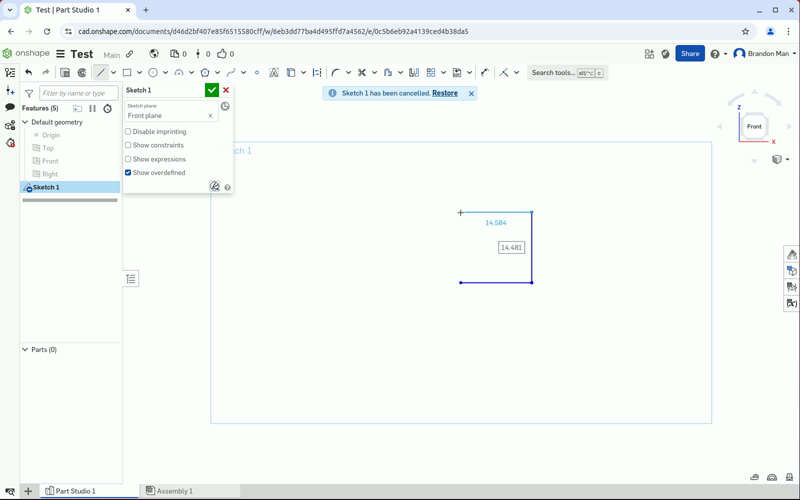
key_up(shift)
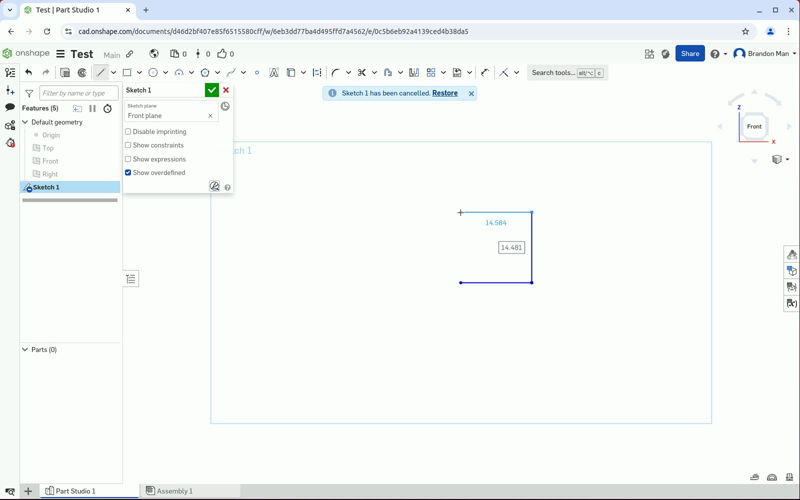
key_down(shift)
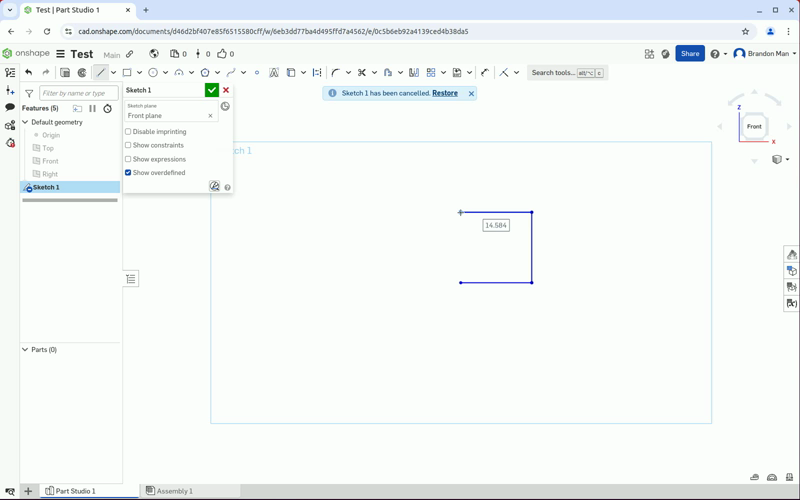
mouse_move(460, 282)
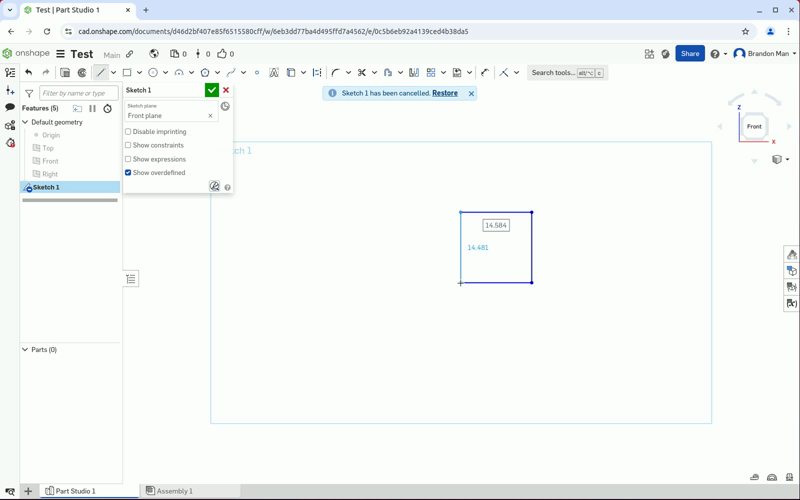
key_up(shift)
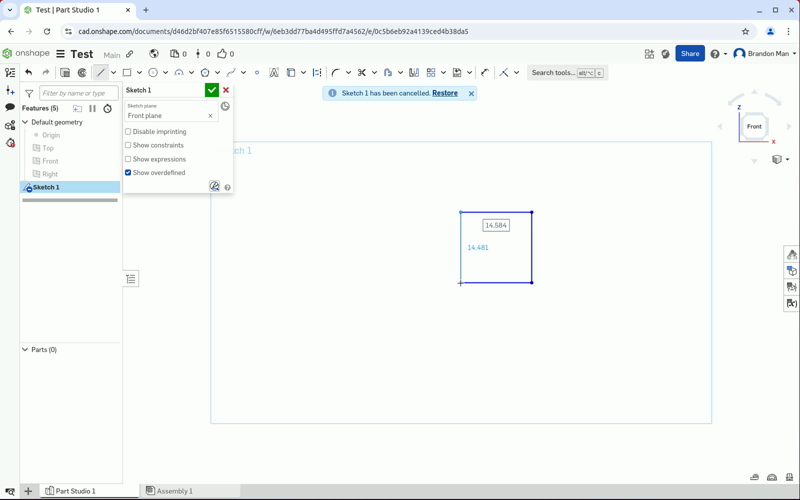
click(460, 282)
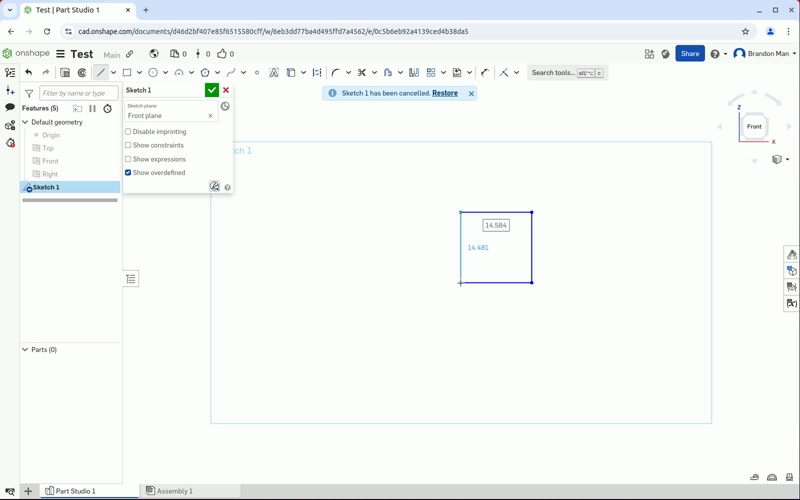
key(esc)
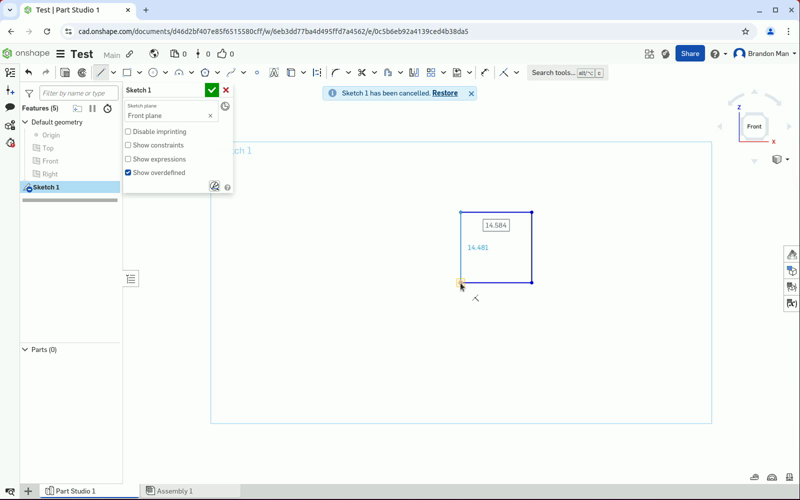
mouse_move(493, 270)
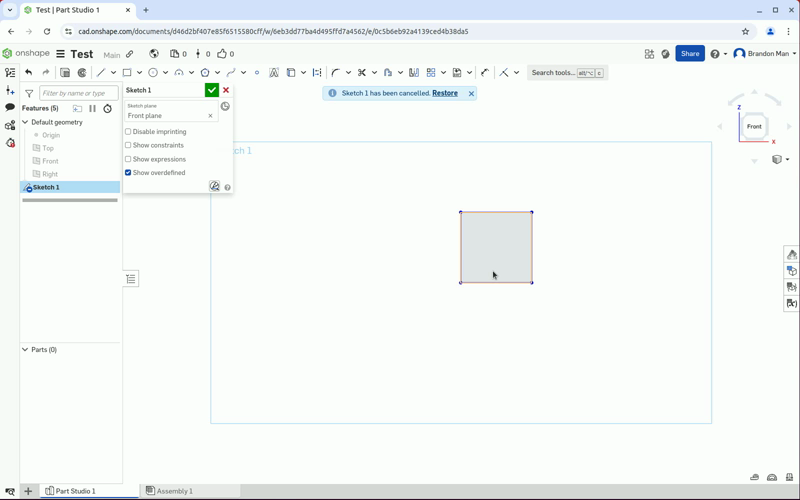
click(493, 270)
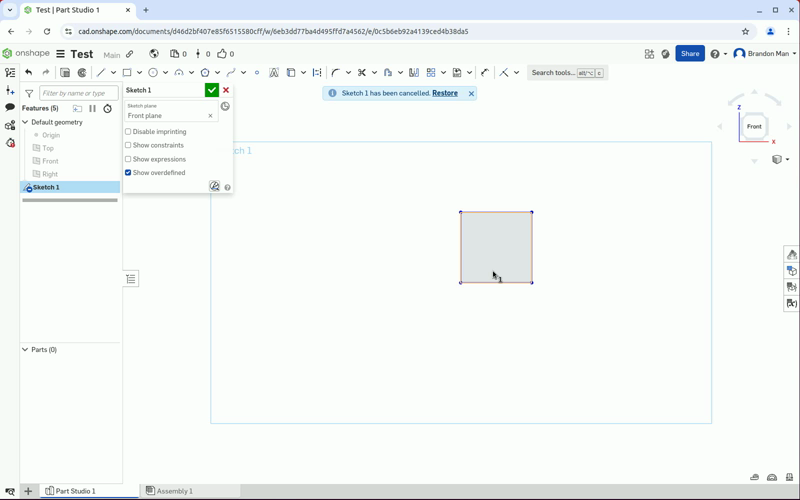
mouse_move(73, 352)
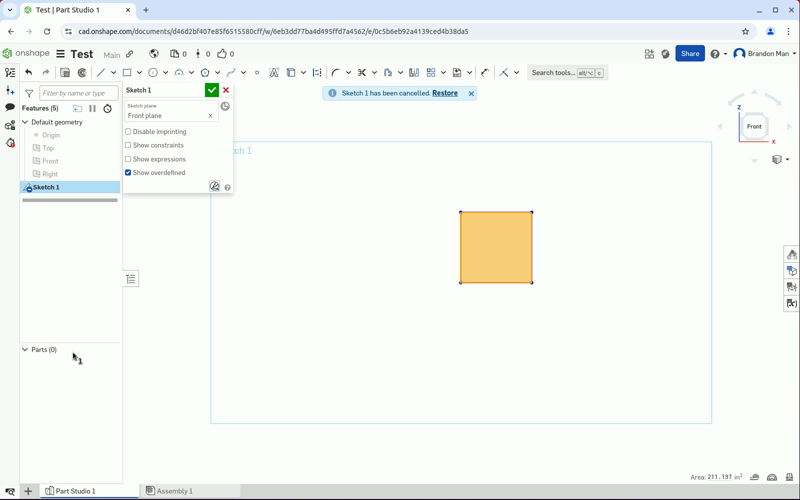
key(shift+y)
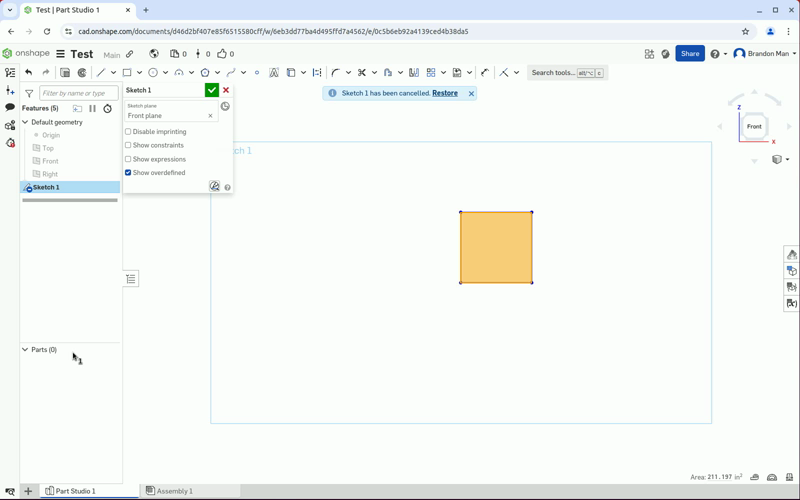
key(shift+e)
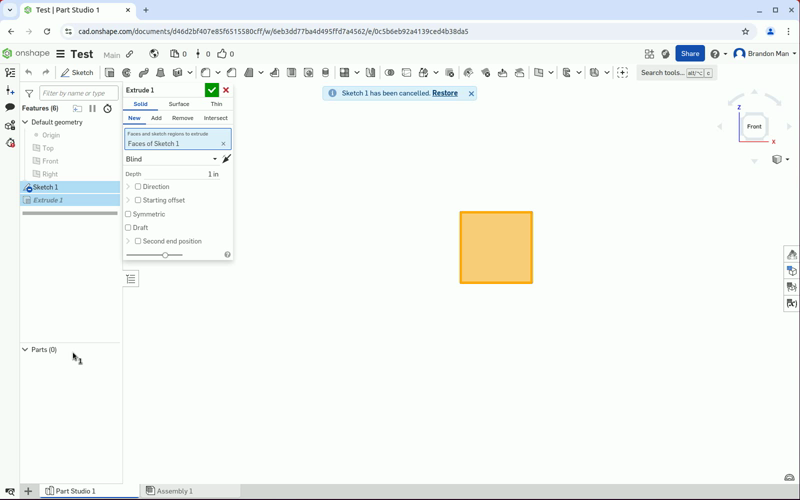
mouse_move(143, 106)
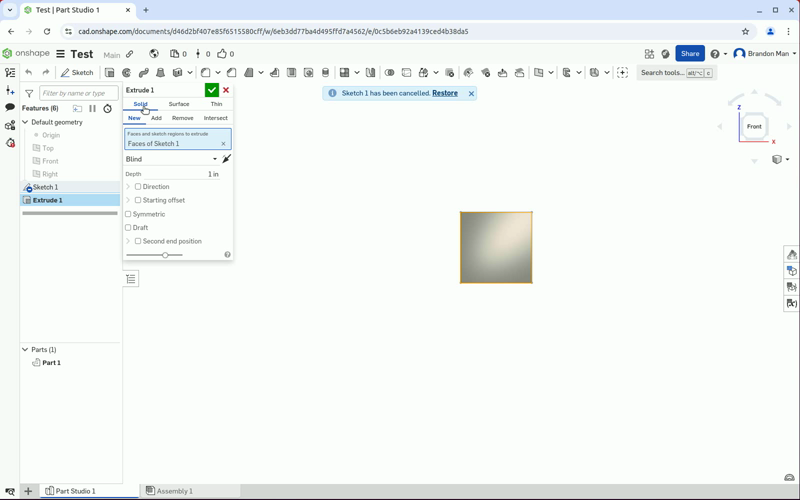
click(143, 106)
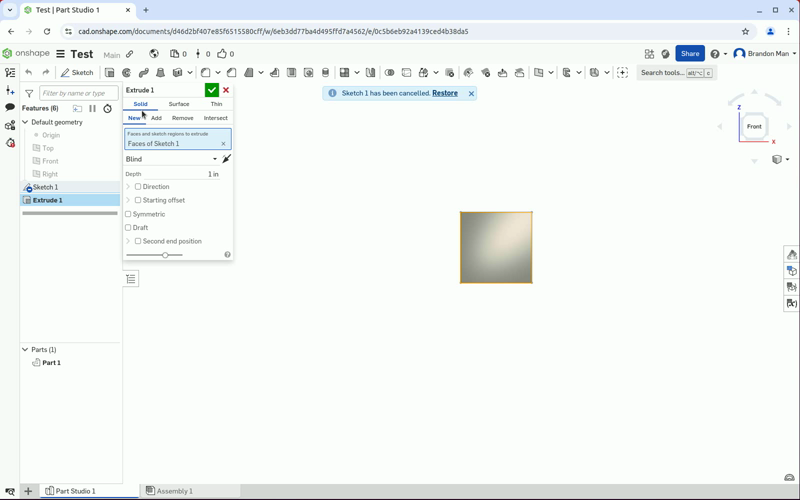
mouse_move(137, 120)
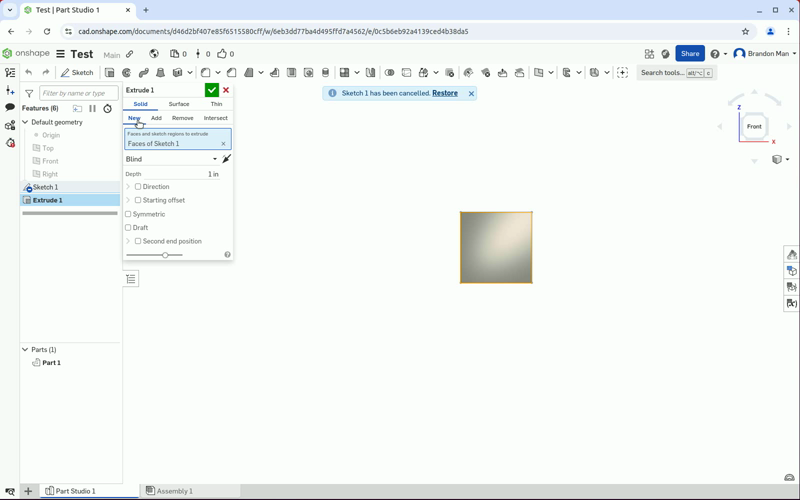
click(137, 120)
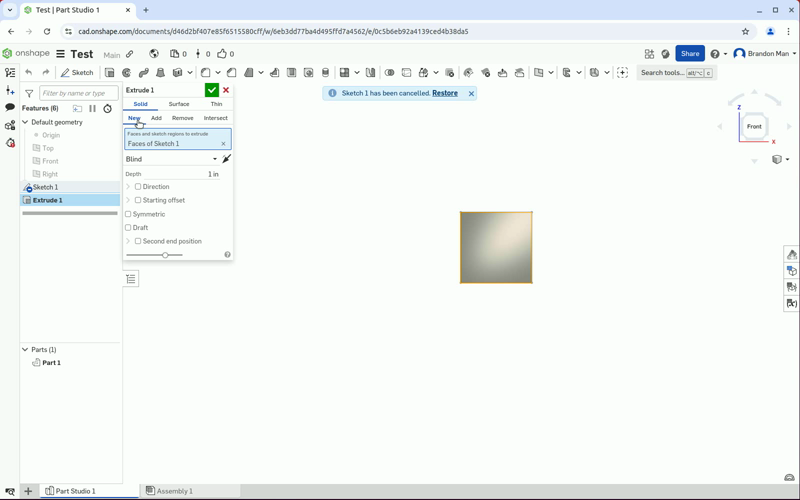
key(tab, 4)
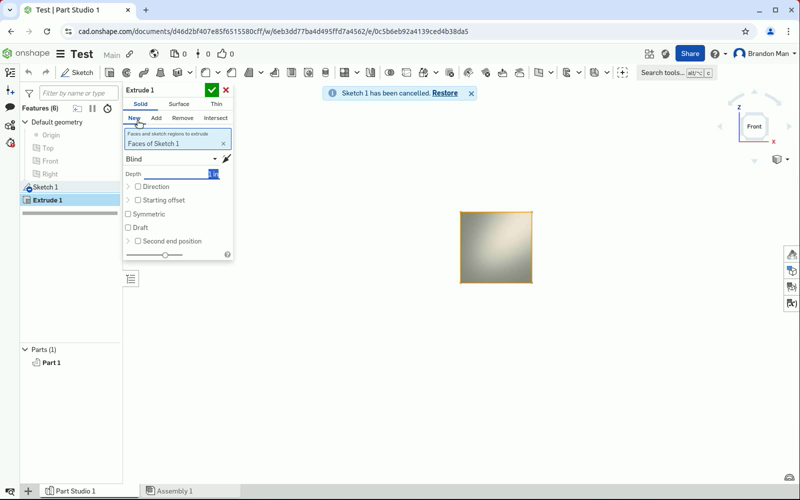
text(14.443)
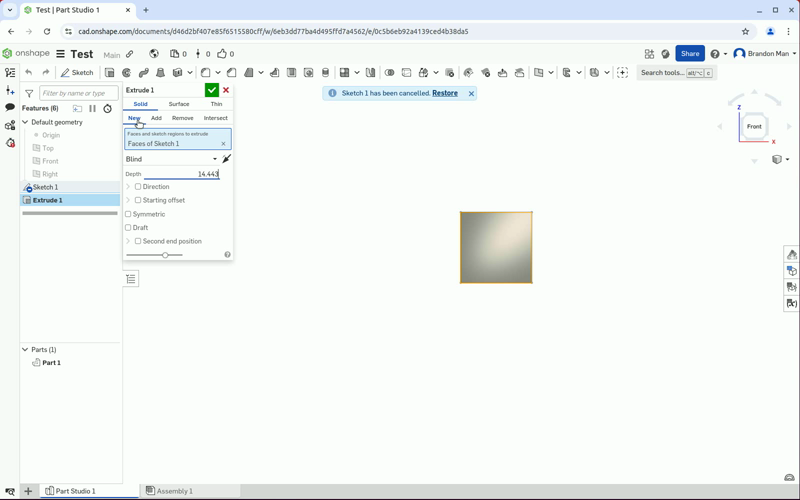
key(enter)
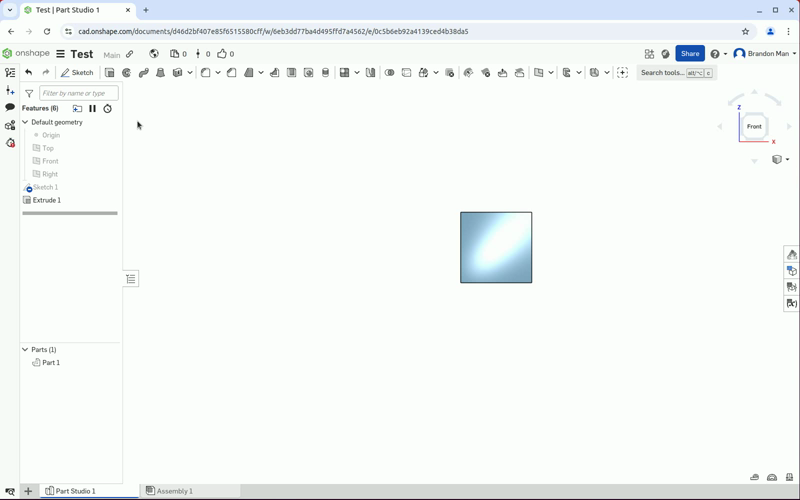
key(shift+h)
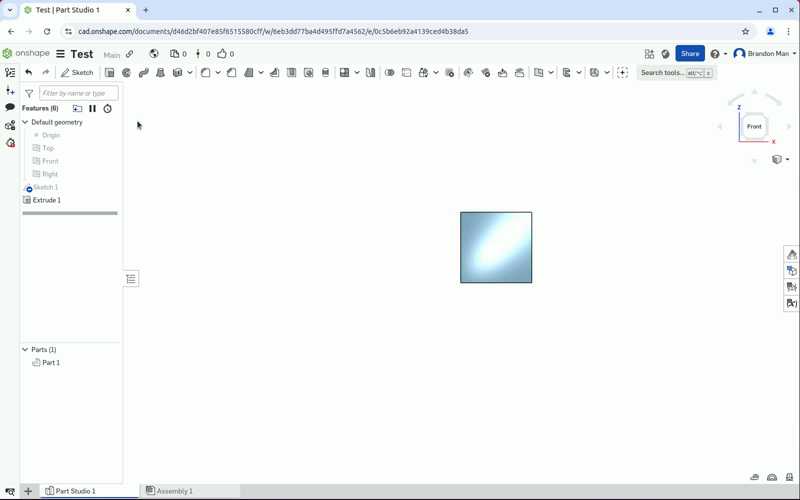
key(shift+h)
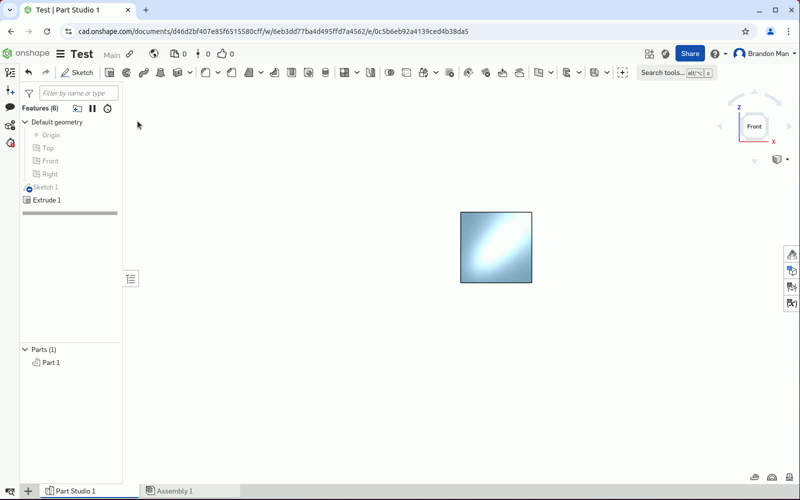
mouse_move(73, 189)
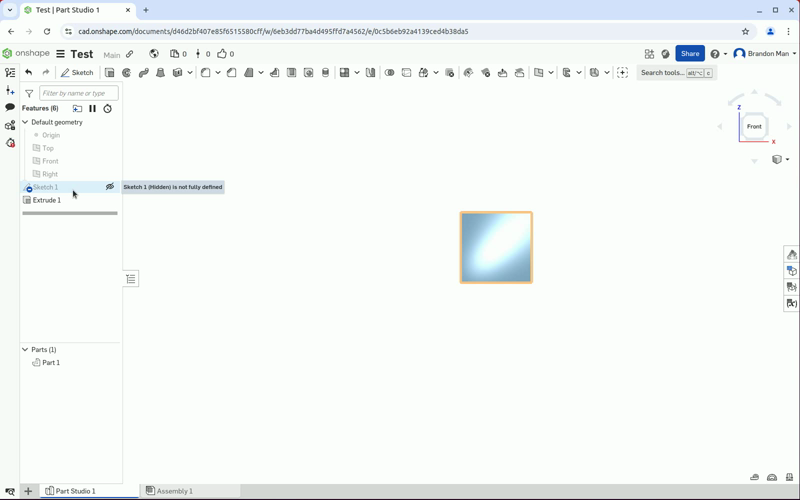
click(73, 189)
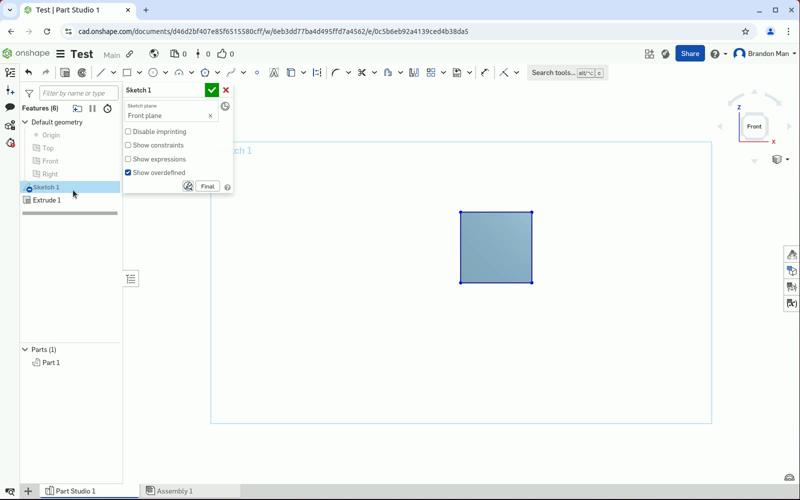
mouse_move(229, 92)
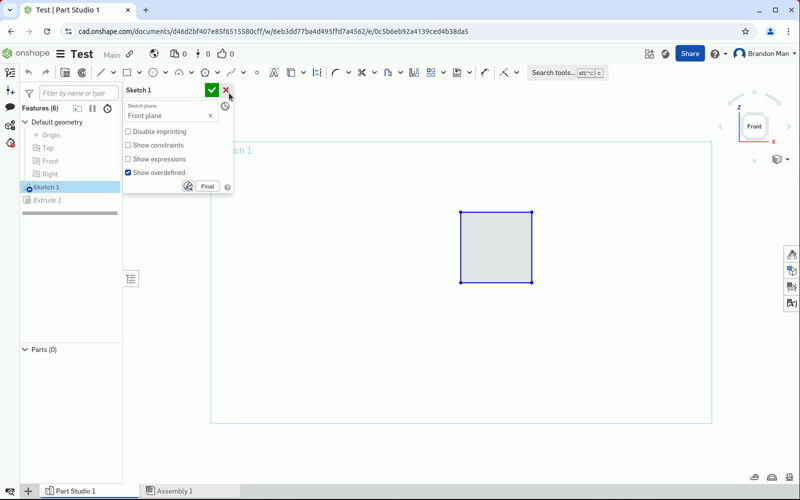
click(229, 92)
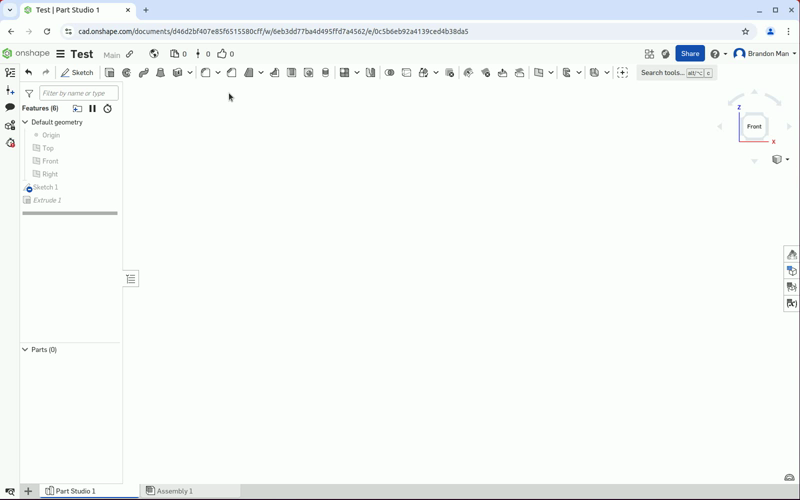
mouse_move(73, 352)
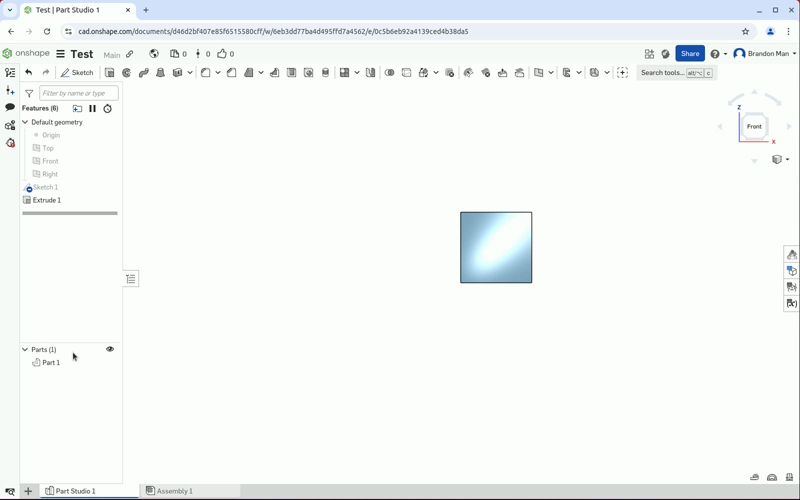
key(y)
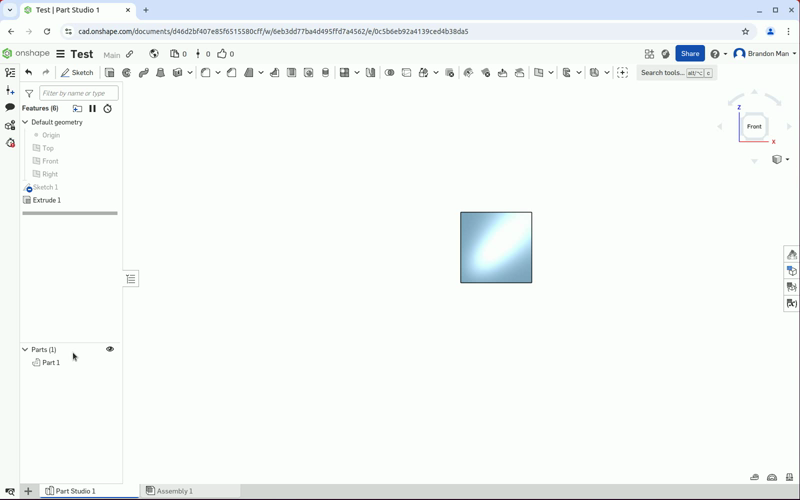
key(shift+p)
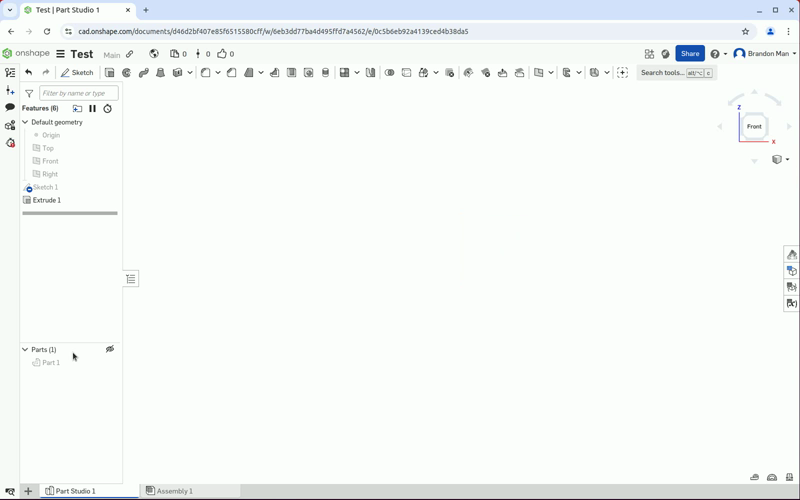
key(space)
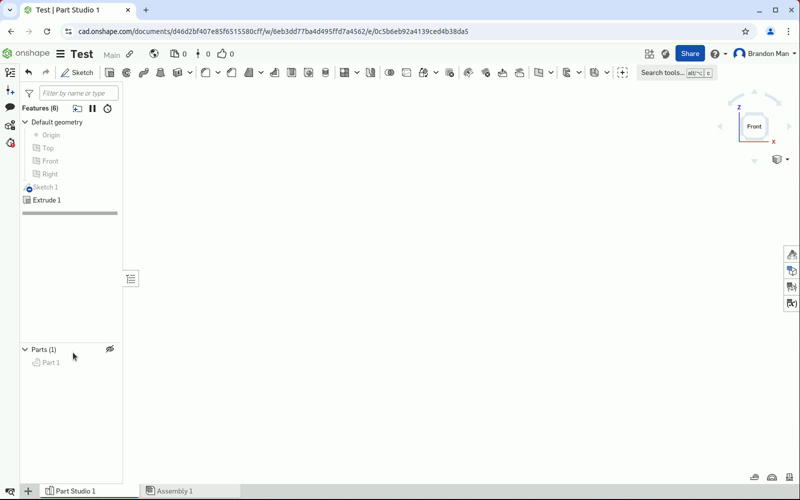
key_down(shift)
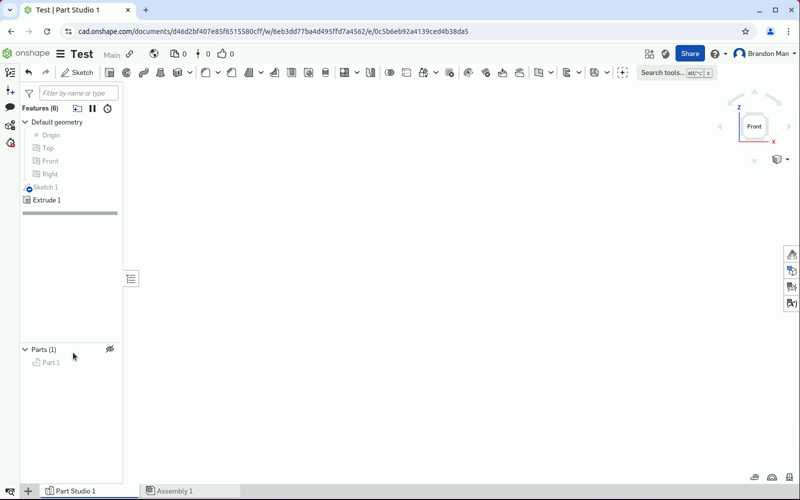
key(down)
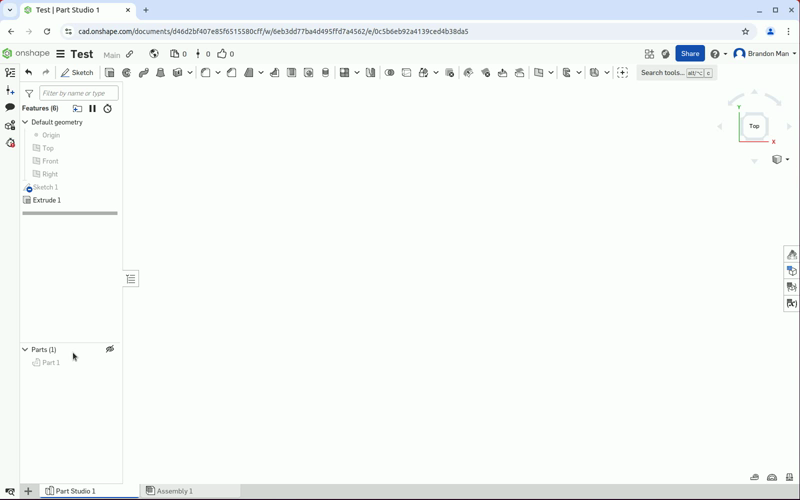
key_up(shift)
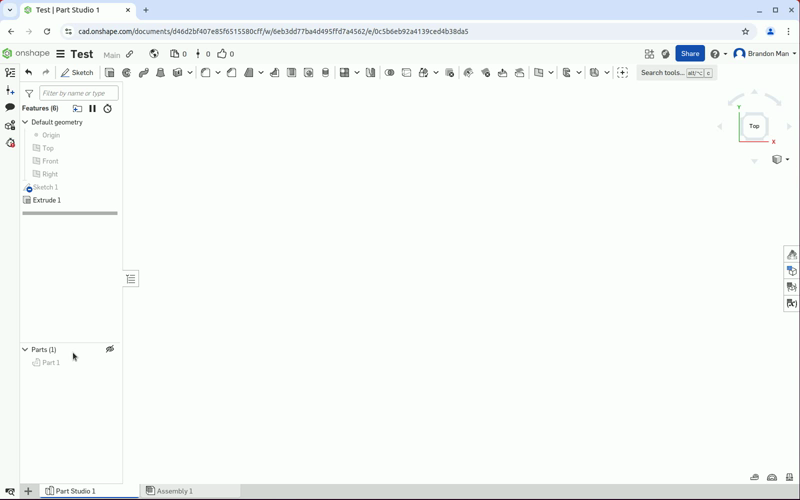
mouse_move(73, 352)
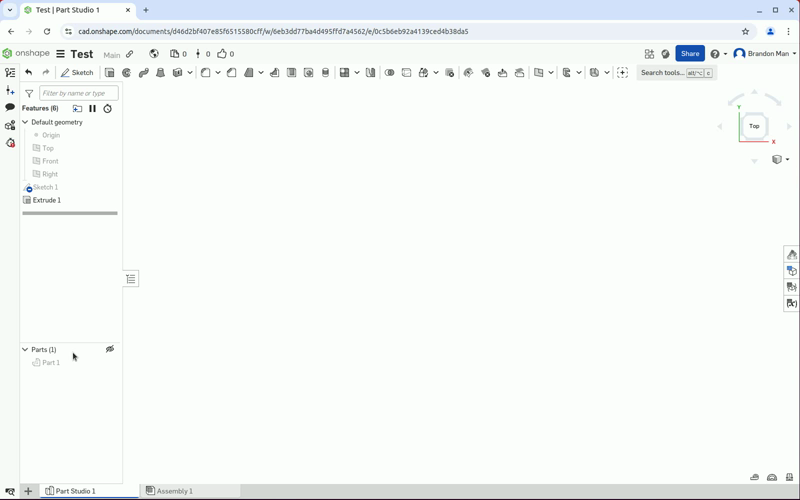
key(shift+y)
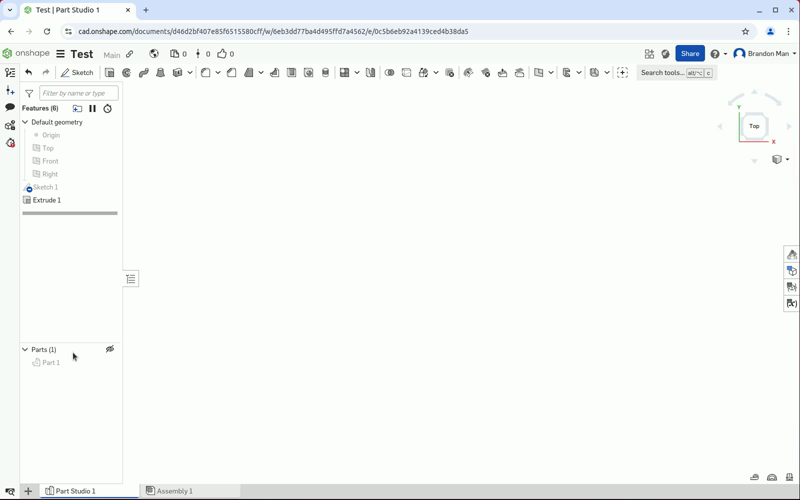
key(shift+s)
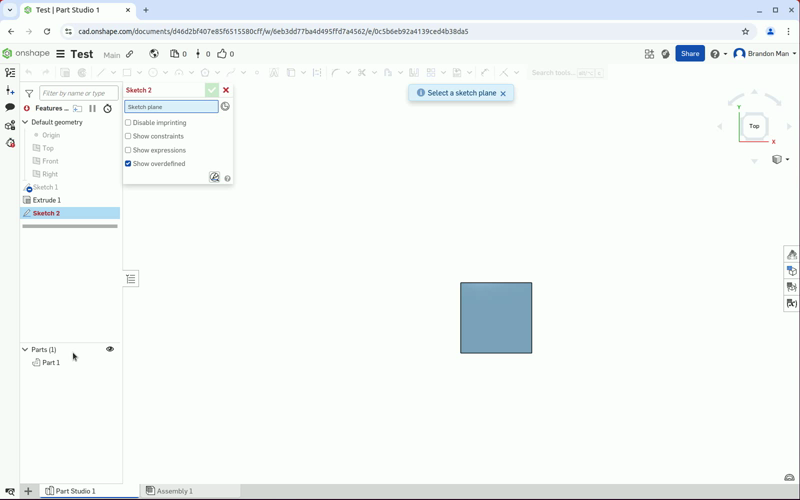
mouse_move(73, 150)
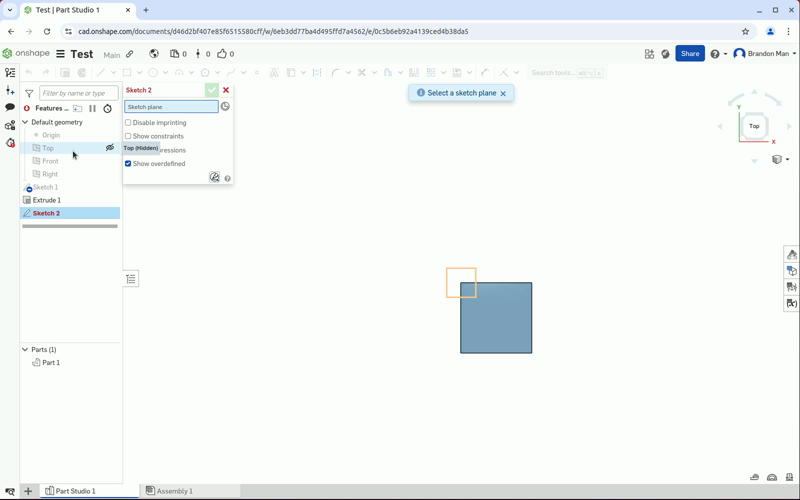
click(73, 150)
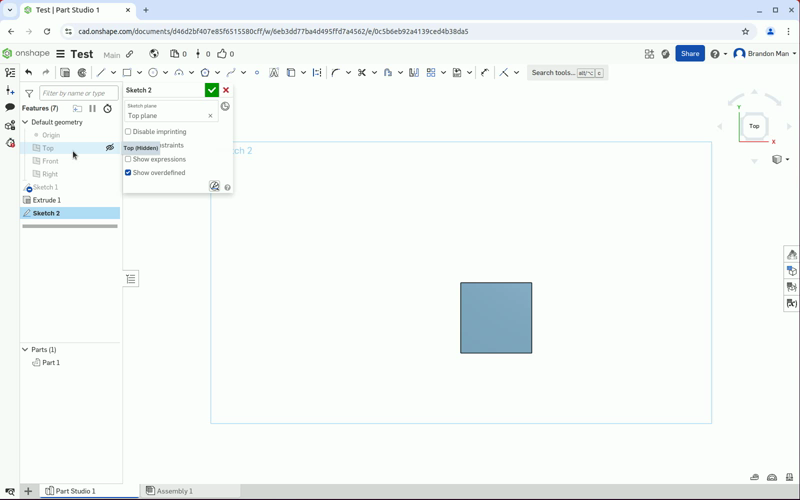
mouse_move(73, 352)
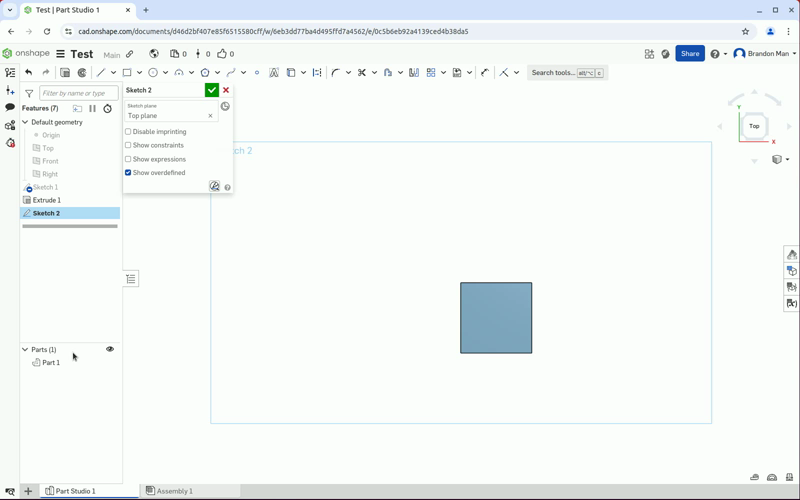
key(y)
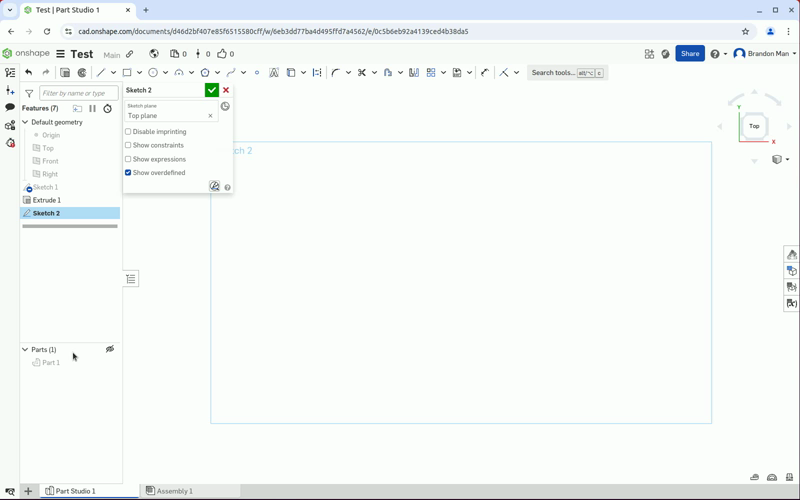
key(c)
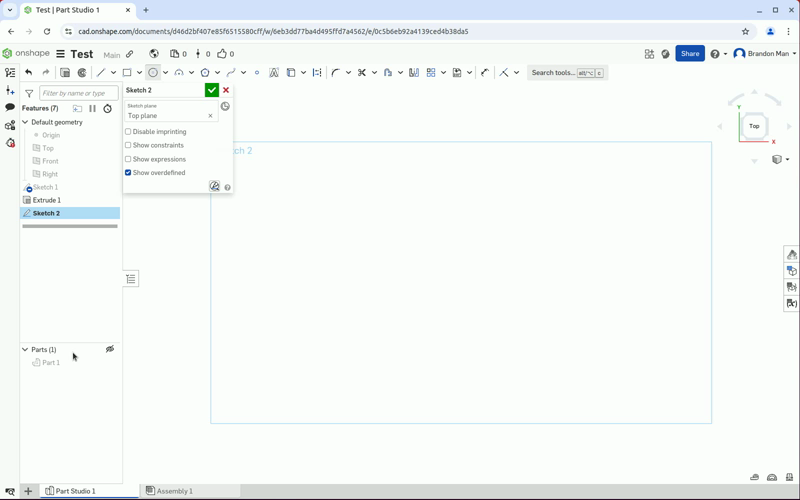
key_down(shift)
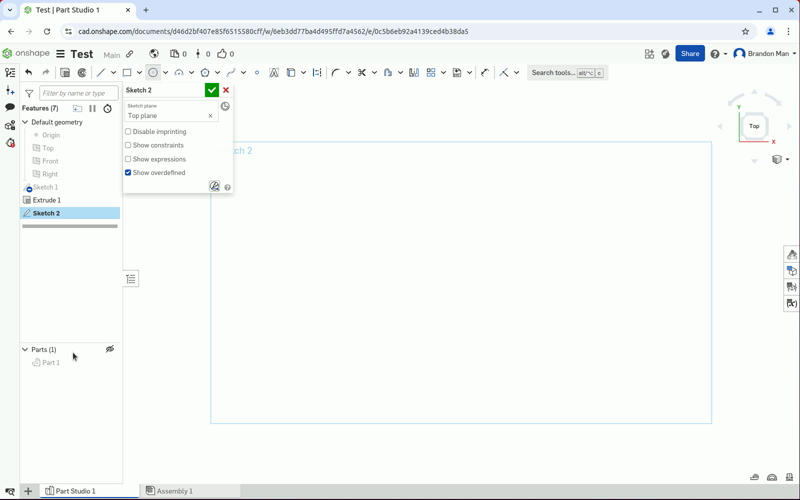
mouse_move(496, 315)
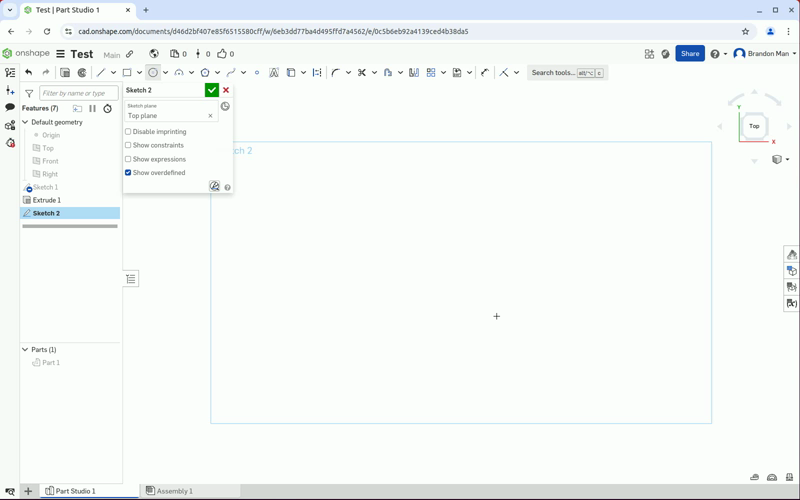
click(496, 315)
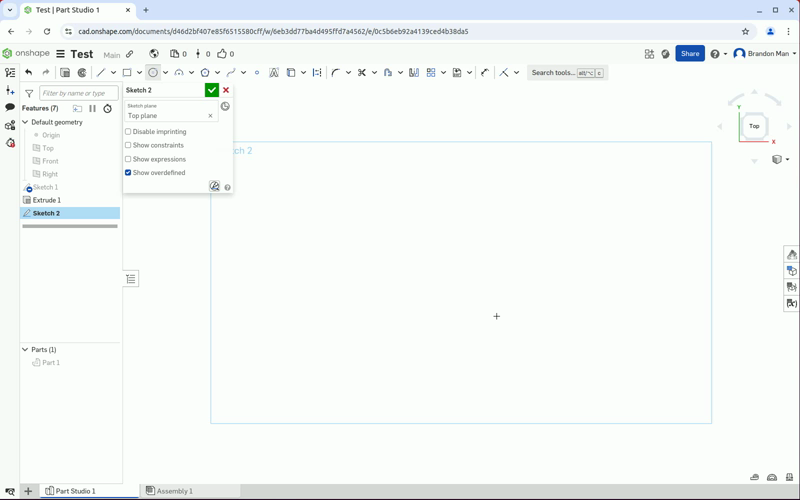
key_up(shift)
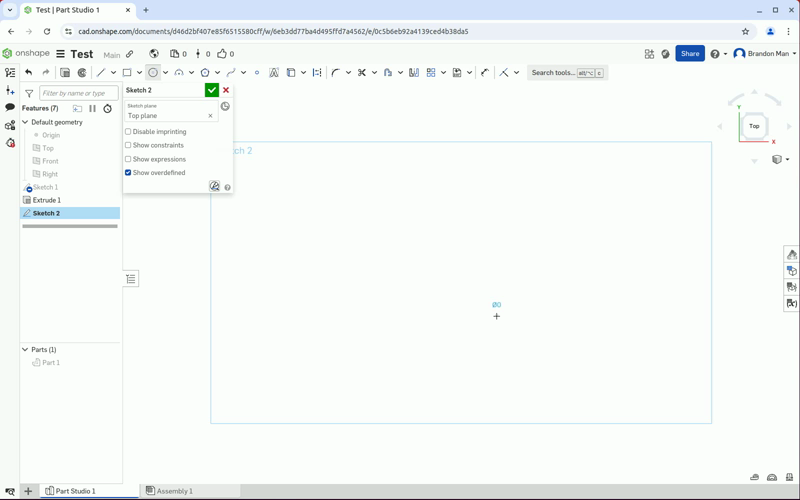
mouse_move(517, 315)
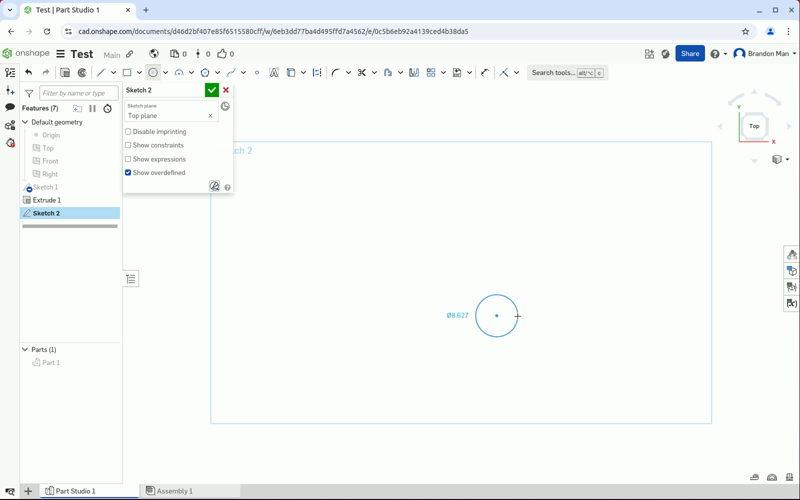
click(517, 315)
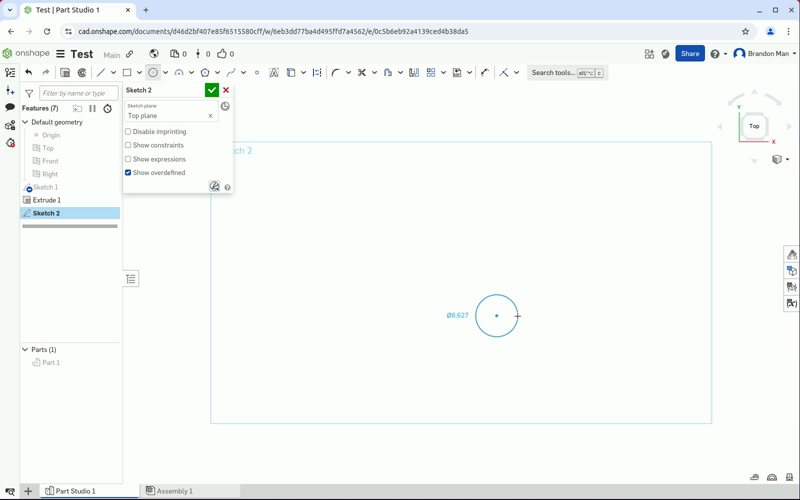
key(esc)
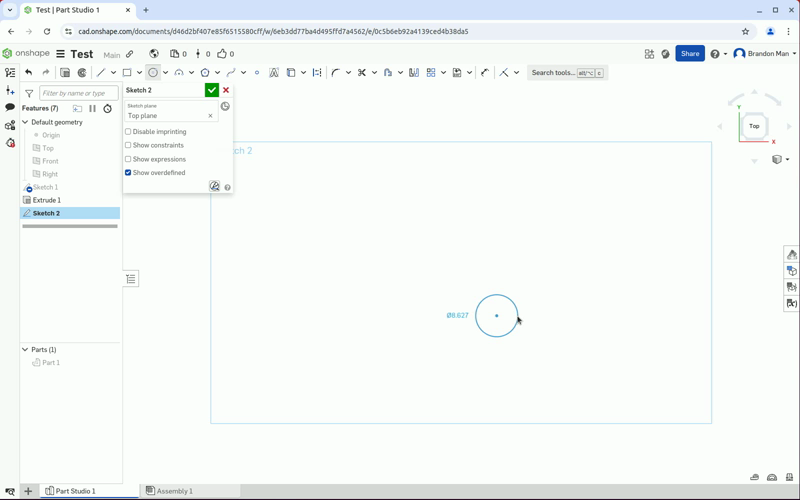
mouse_move(508, 304)
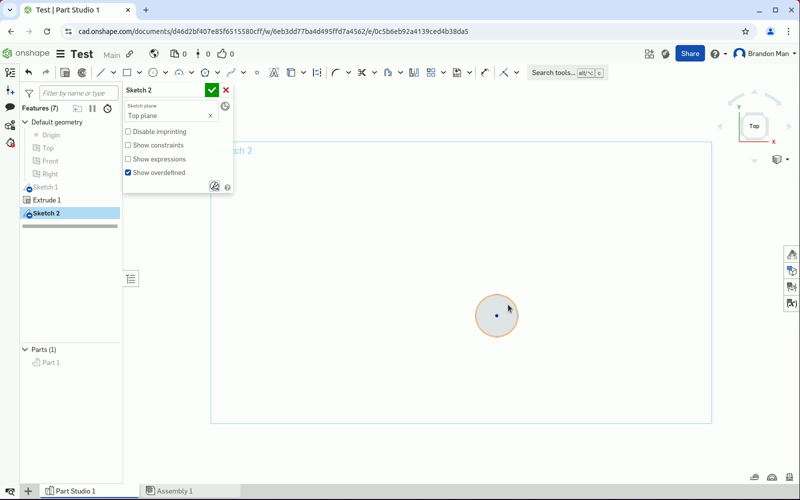
scroll(6)
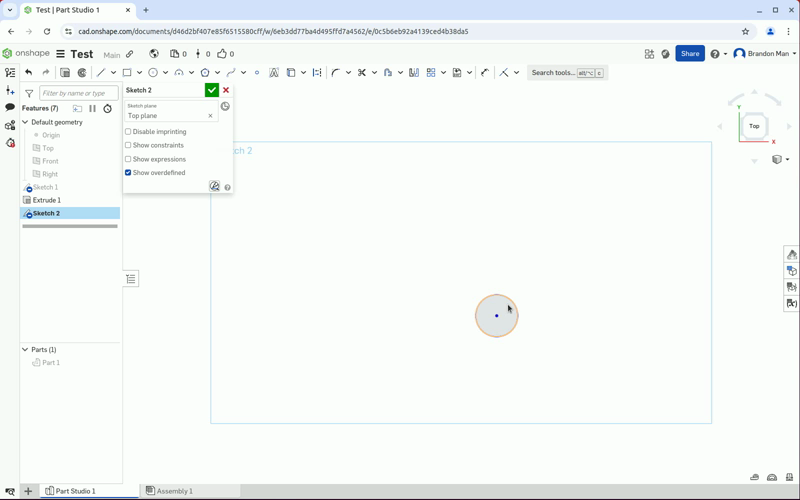
scroll(6)
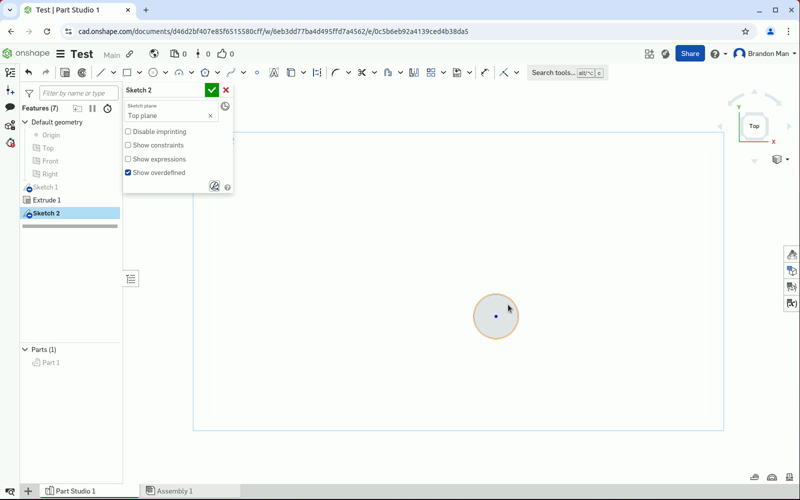
scroll(6)
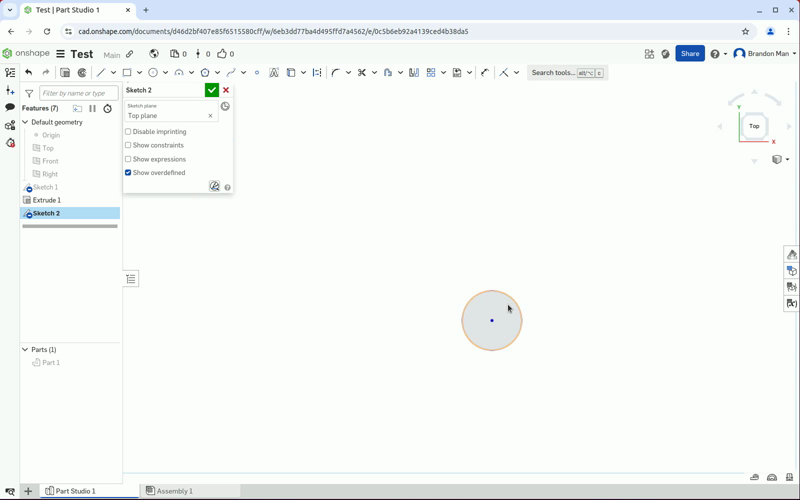
scroll(6)
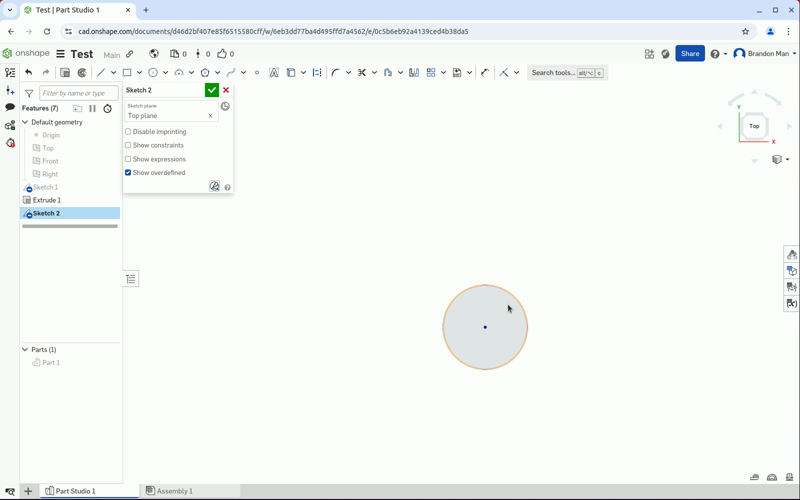
scroll(6)
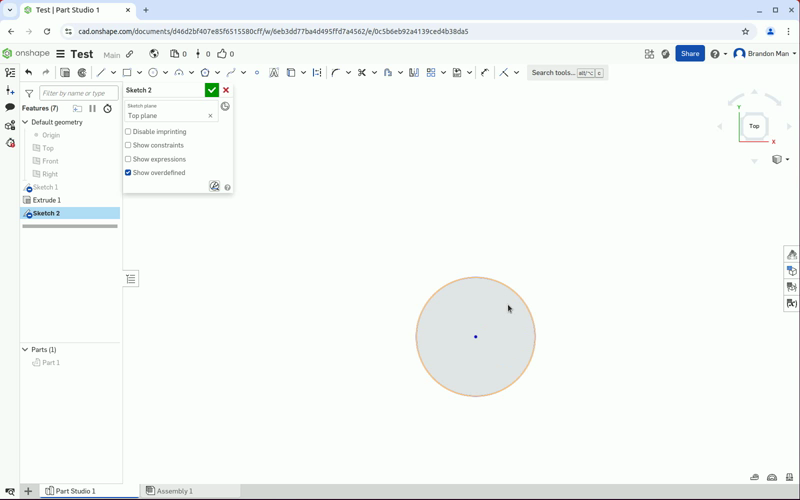
scroll(6)
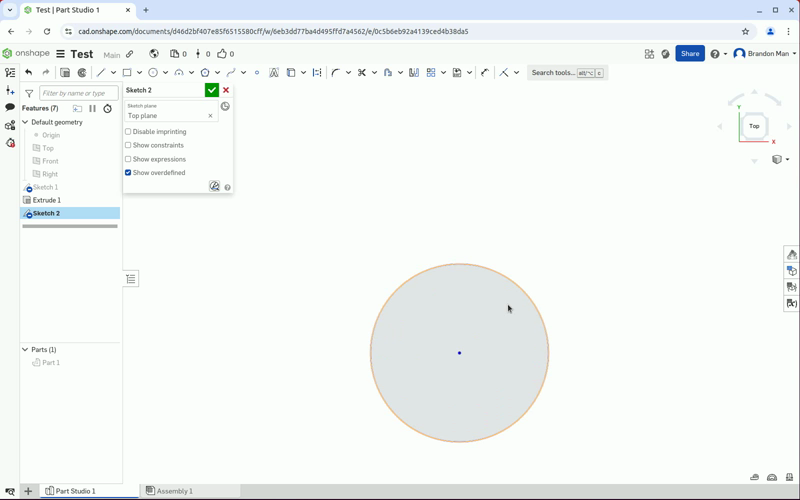
scroll(6)
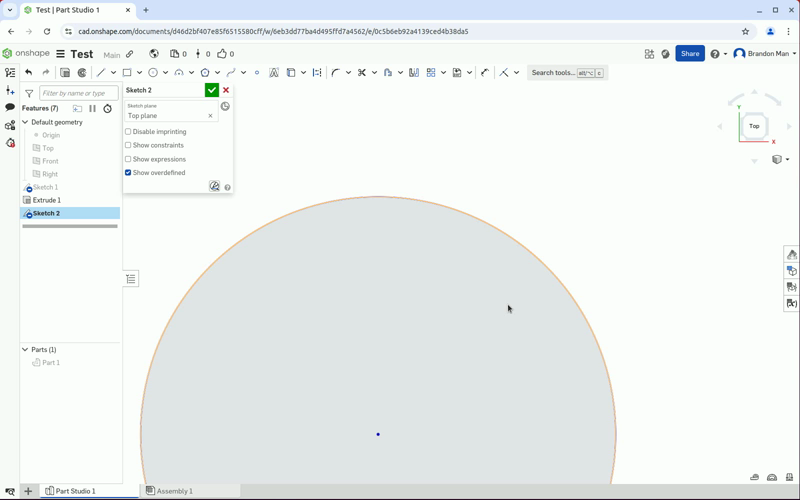
click(508, 304)
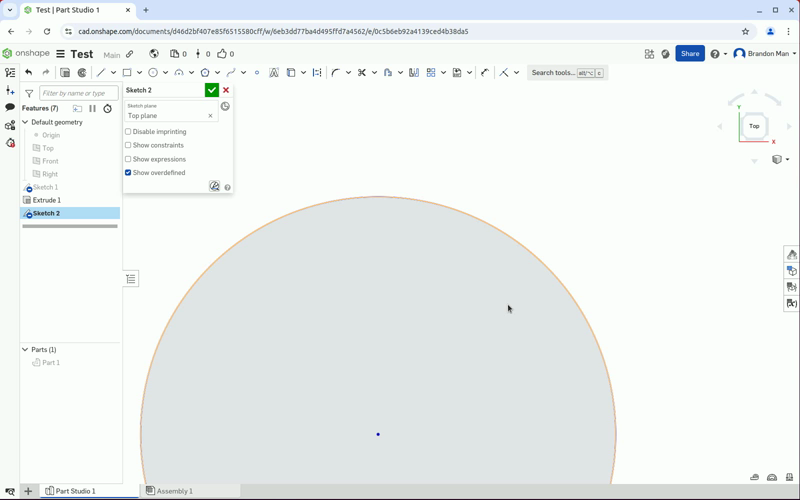
scroll(-6)
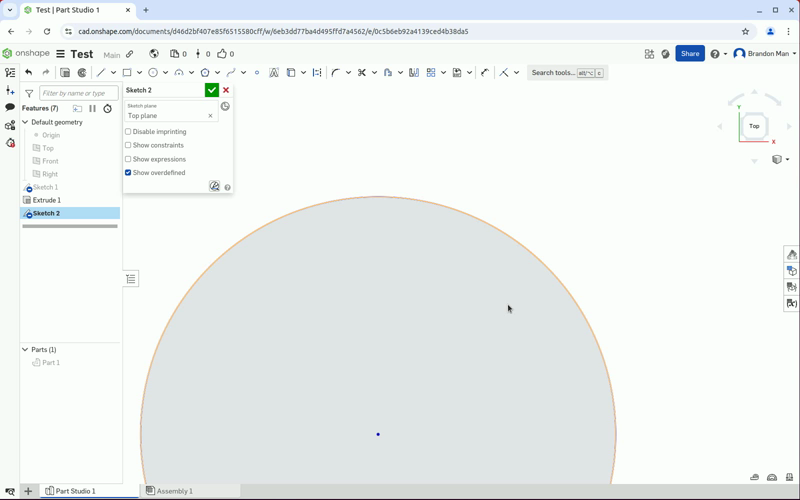
scroll(-6)
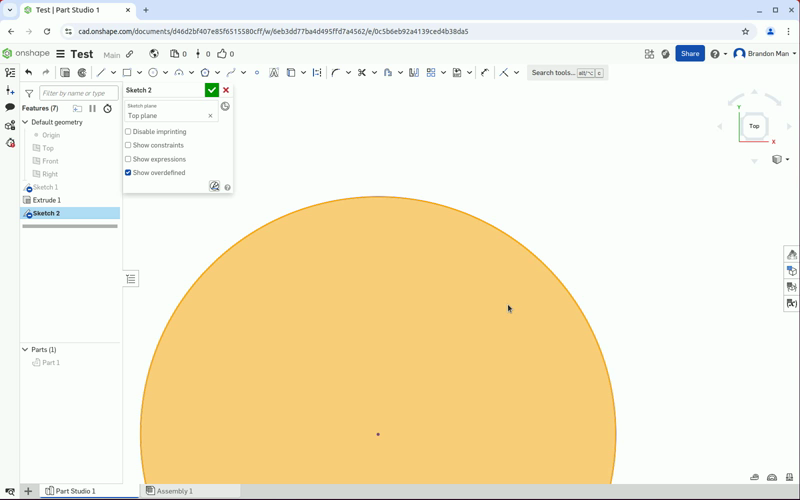
scroll(-6)
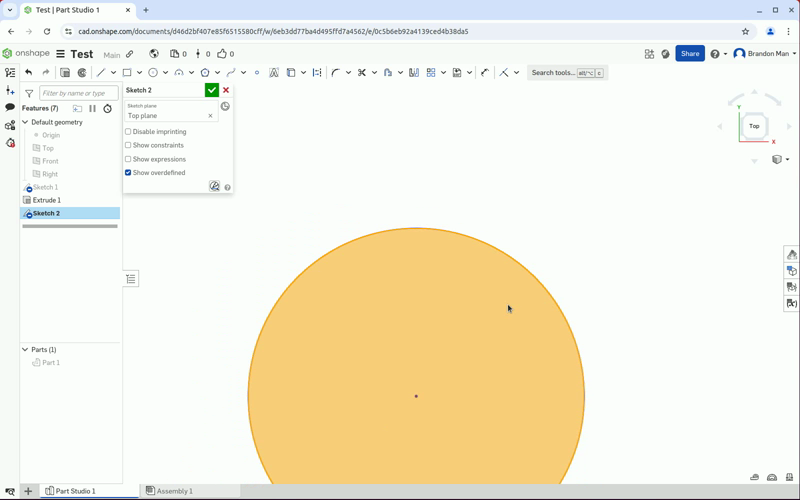
scroll(-6)
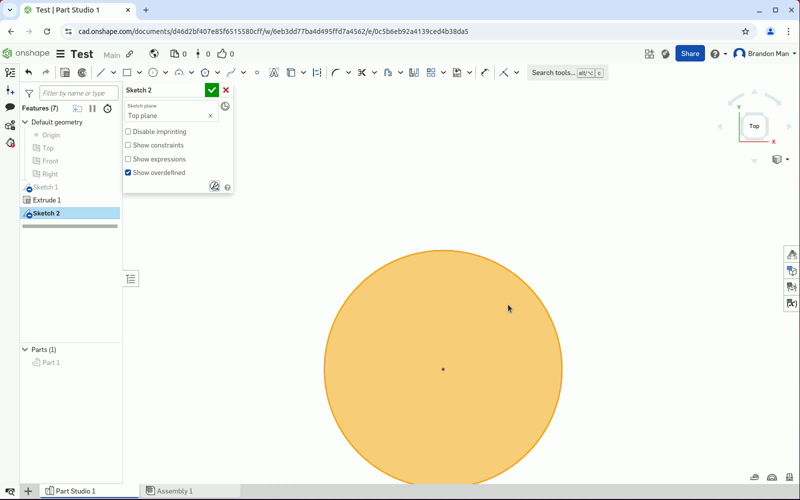
scroll(-6)
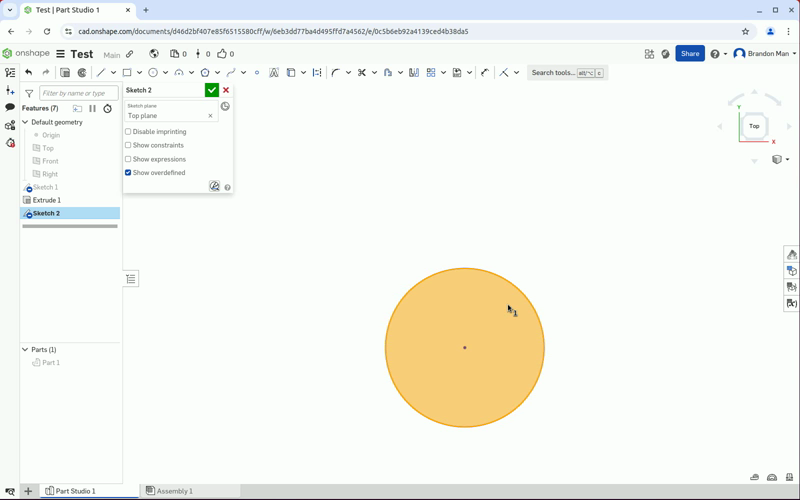
scroll(-6)
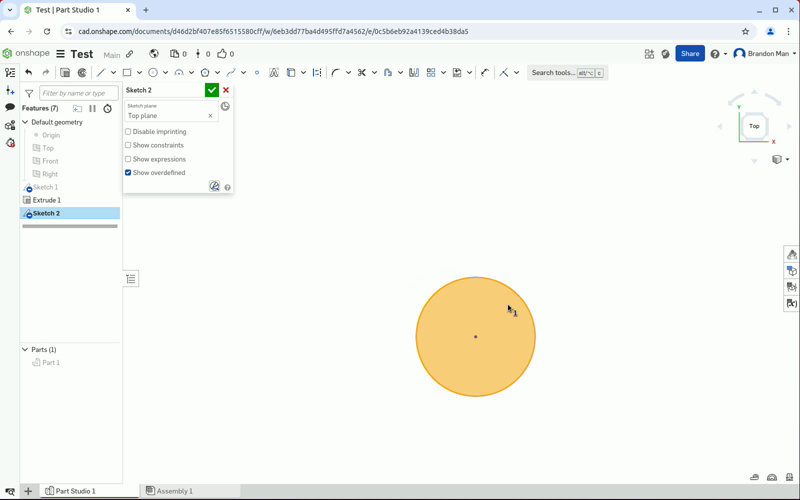
scroll(-6)
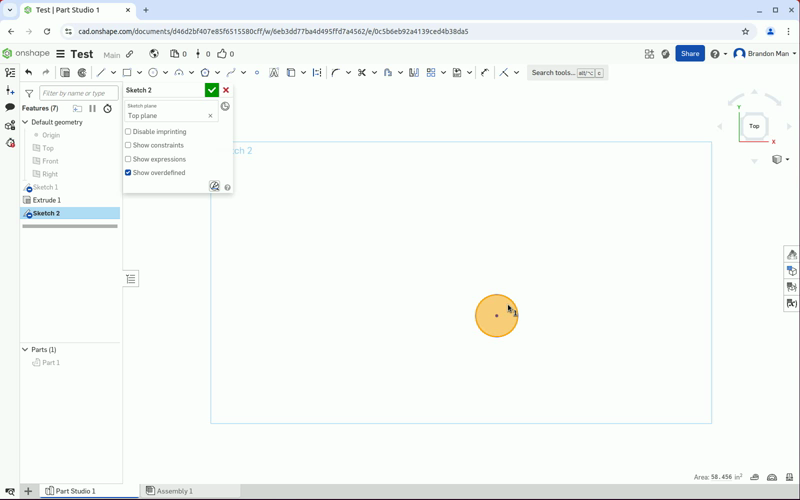
mouse_move(73, 352)
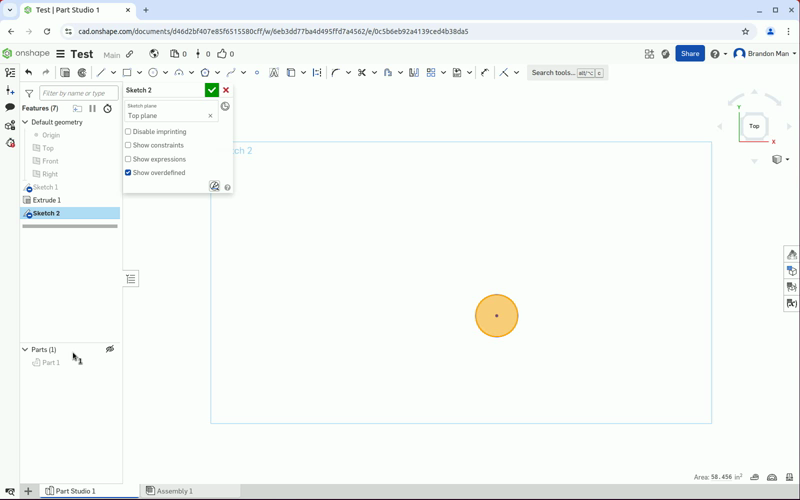
key(shift+y)
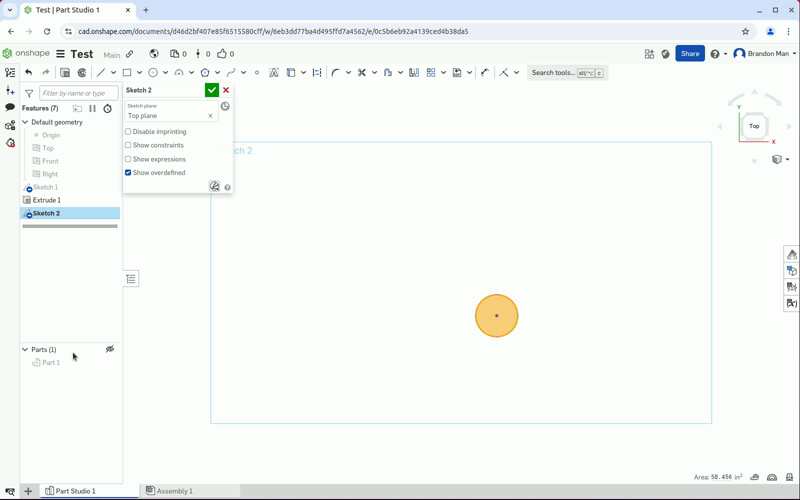
key(shift+e)
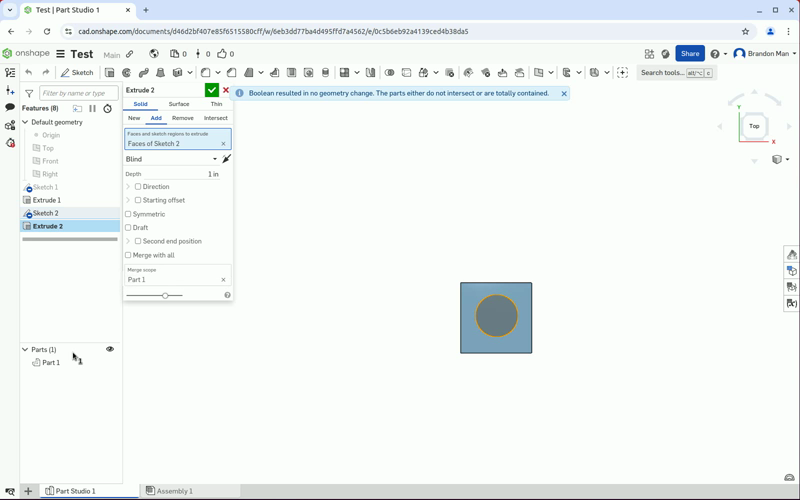
mouse_move(143, 106)
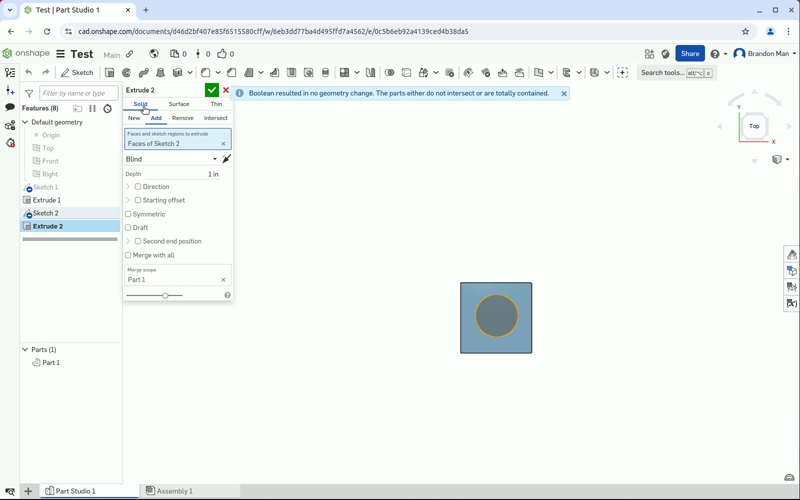
click(143, 106)
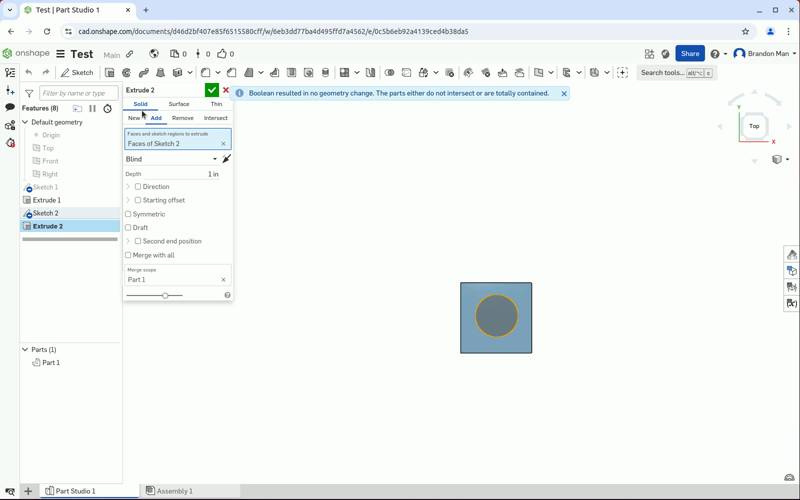
mouse_move(137, 120)
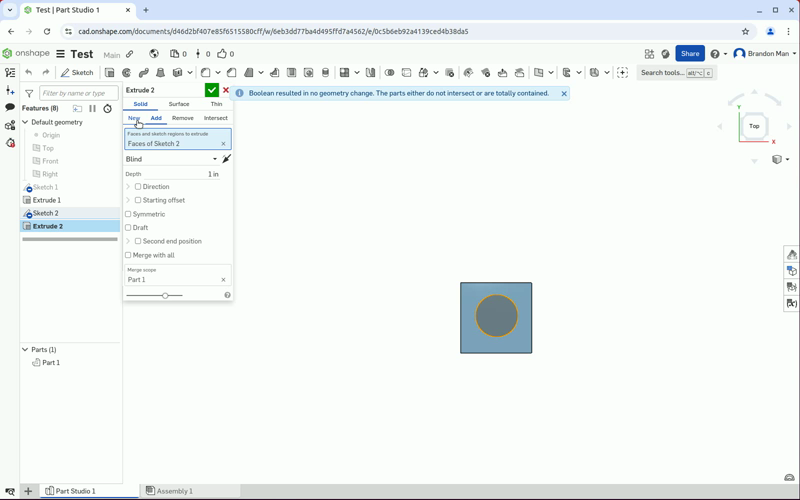
click(137, 120)
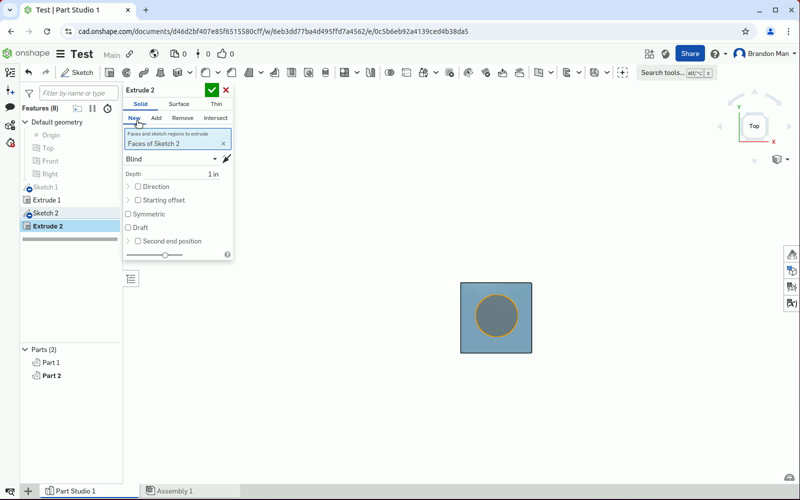
key(tab, 4)
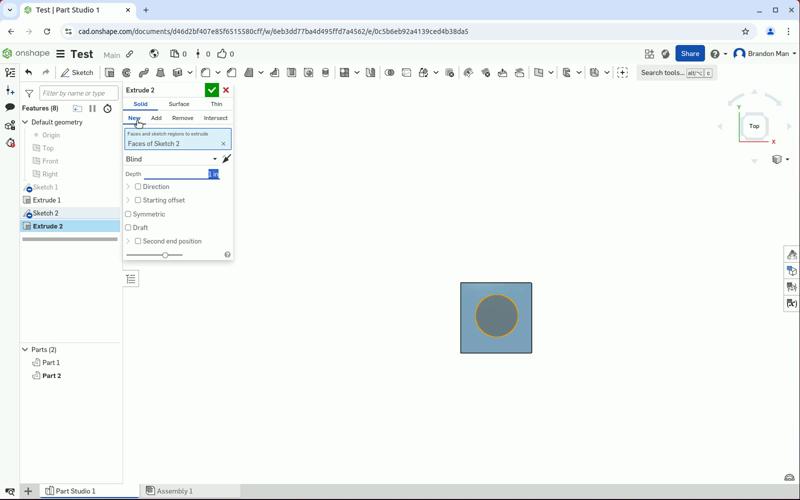
text(-8.666)
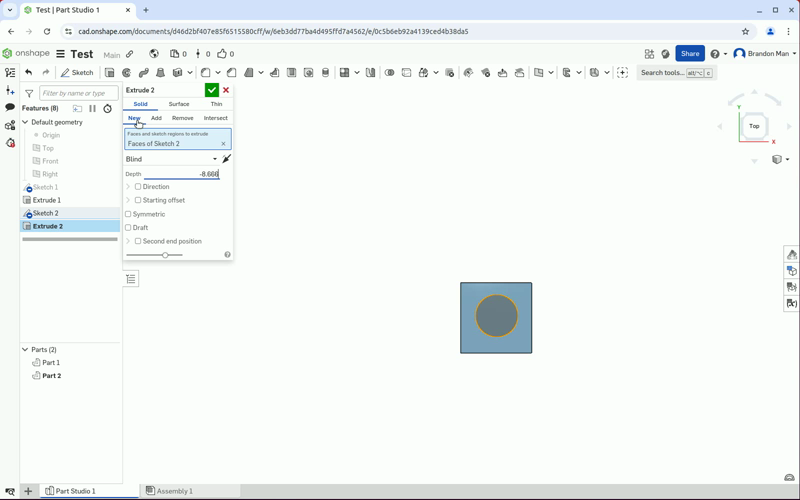
key(enter)
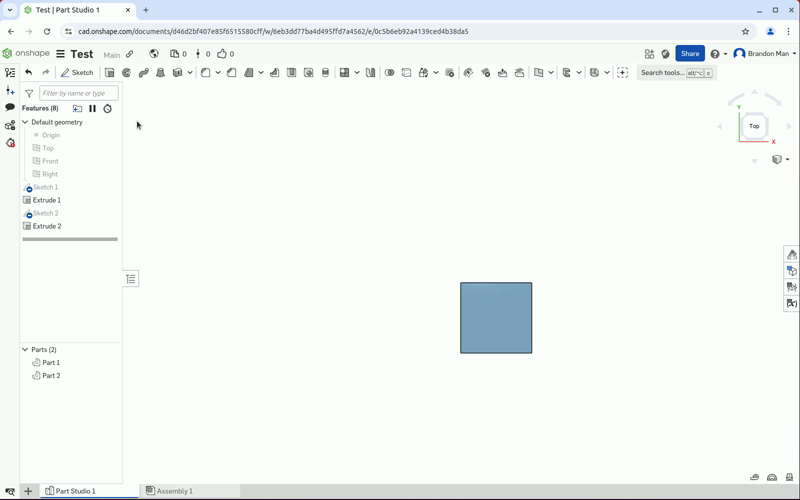
key(shift+h)
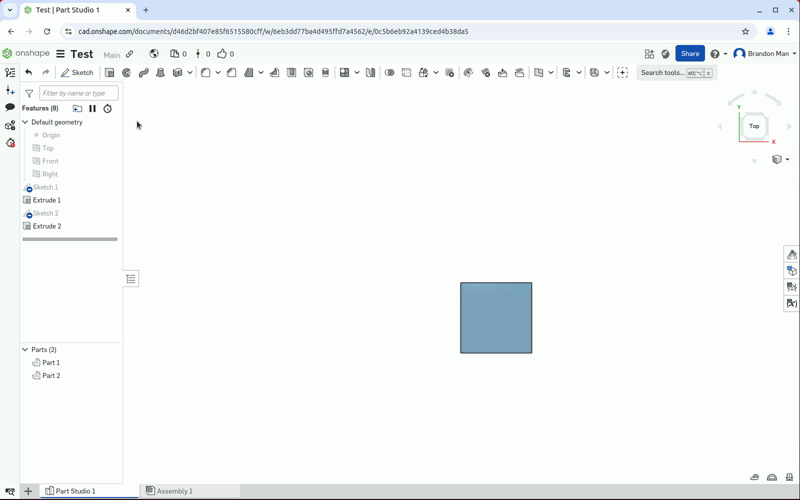
key(shift+h)
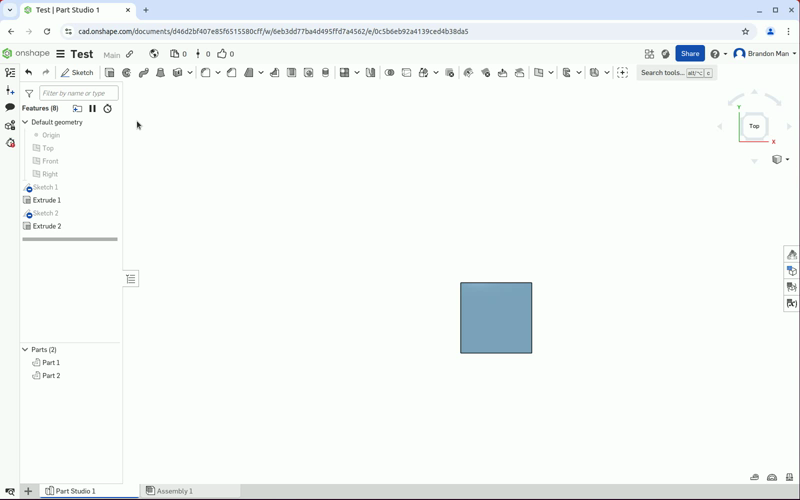
mouse_move(73, 189)
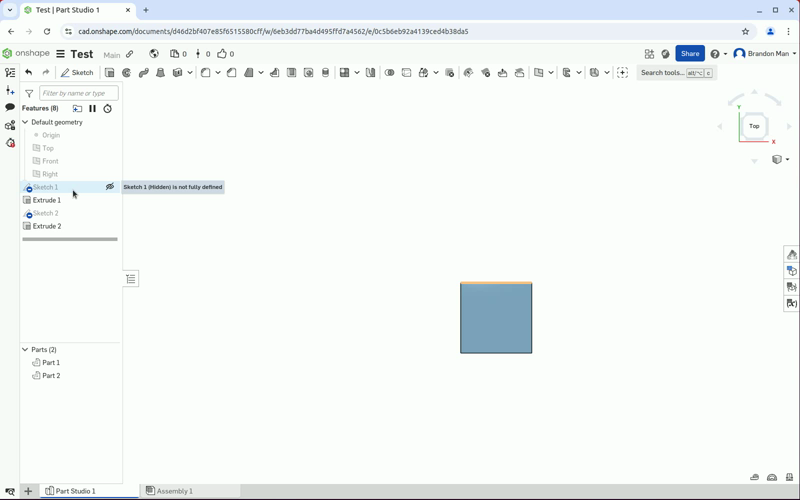
click(73, 189)
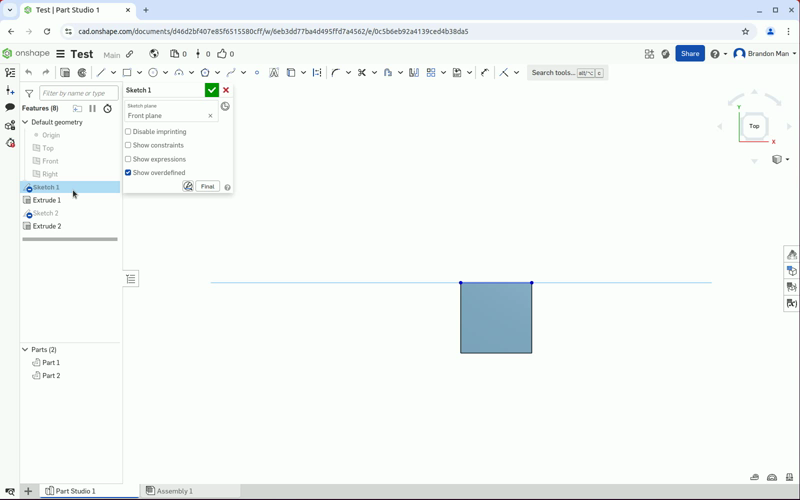
mouse_move(229, 92)
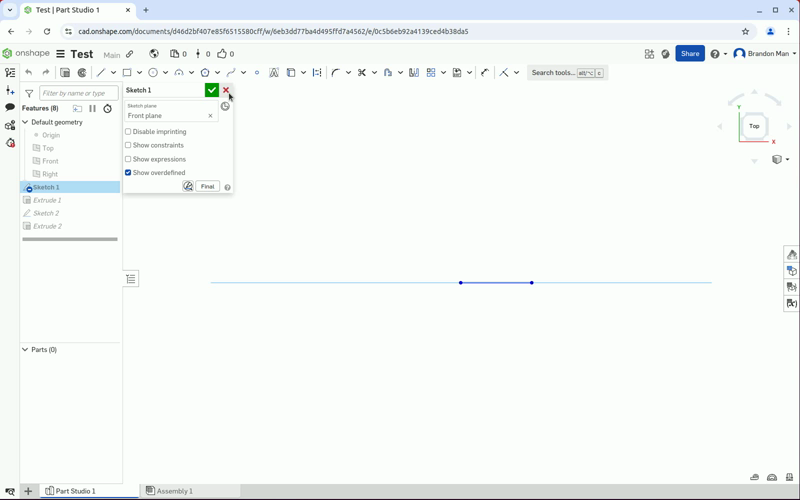
click(229, 92)
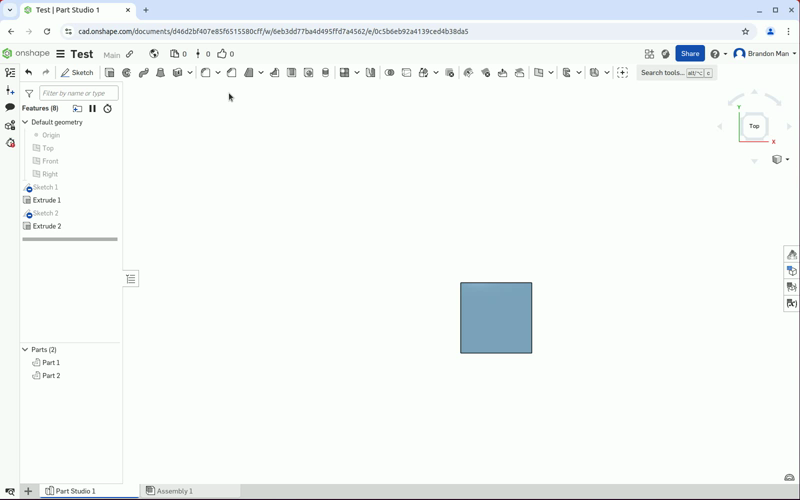
mouse_move(541, 75)
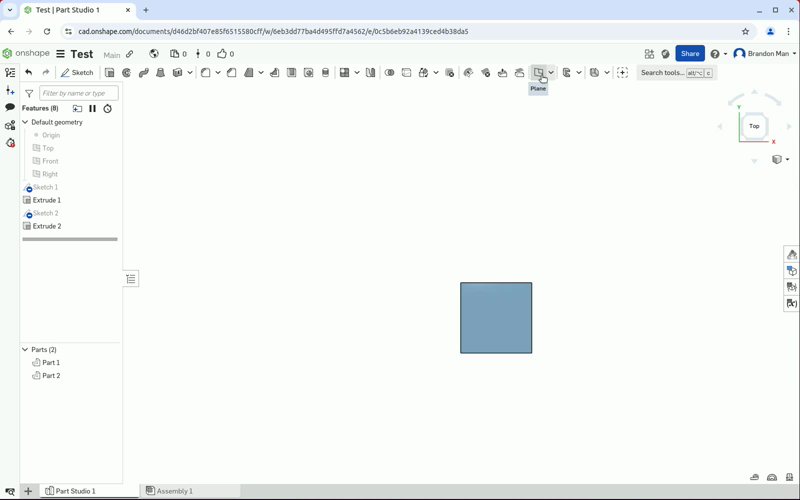
click(541, 75)
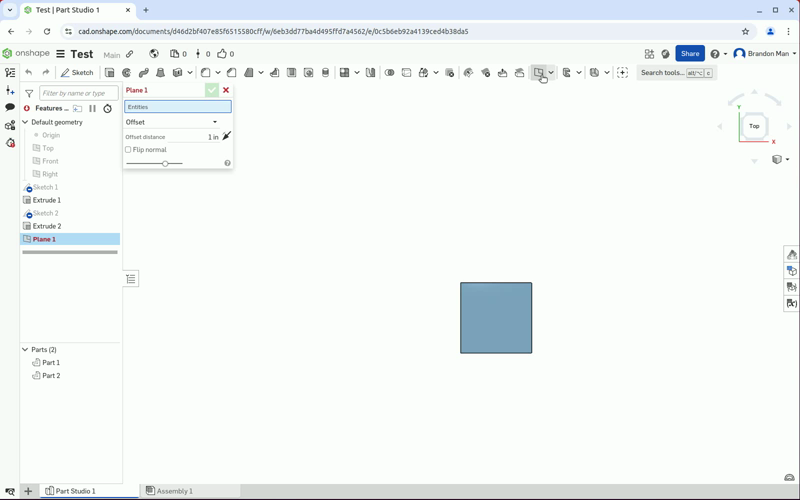
mouse_move(73, 150)
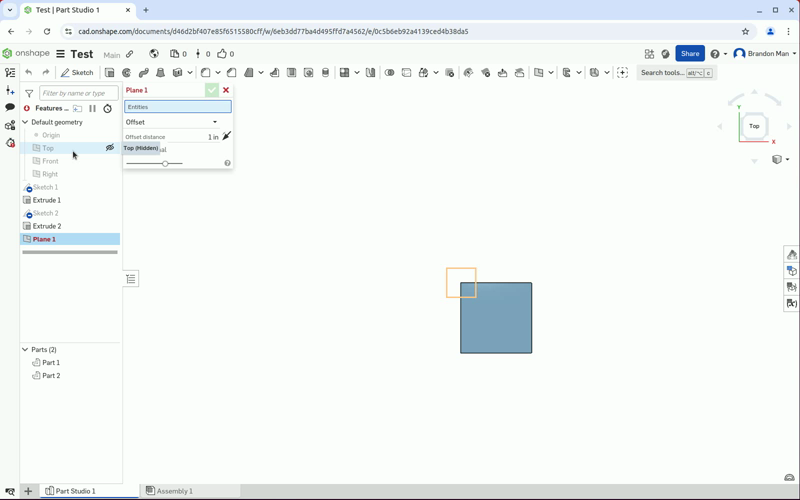
click(73, 150)
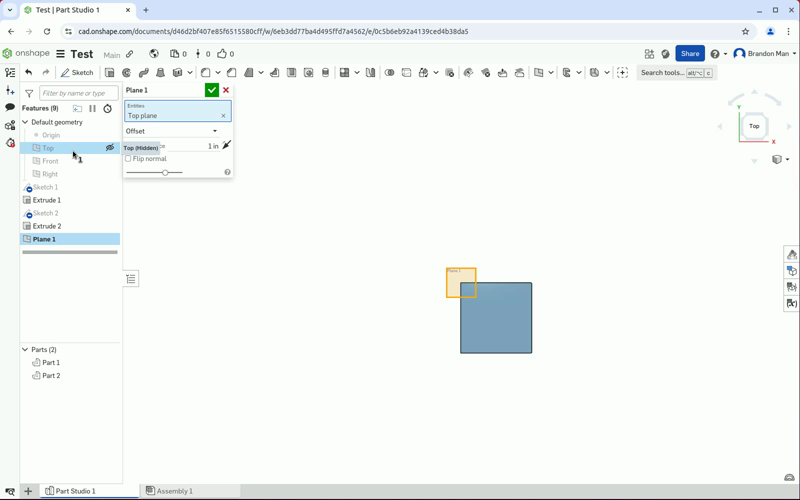
key(tab, 2)
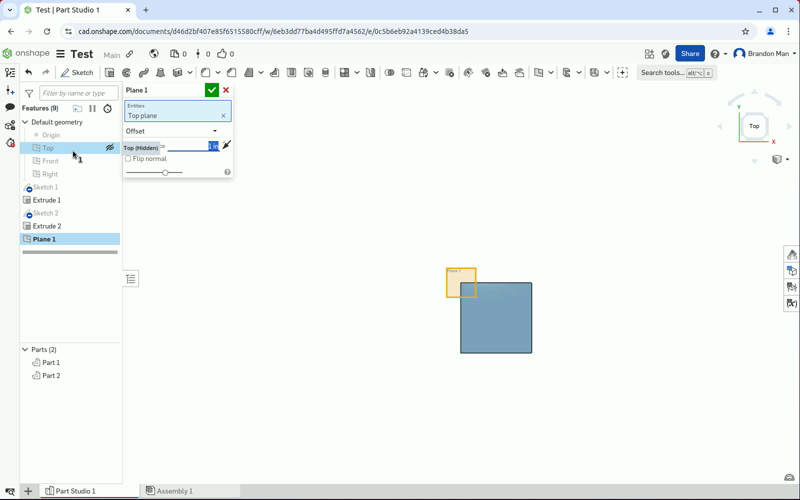
text(14.45)
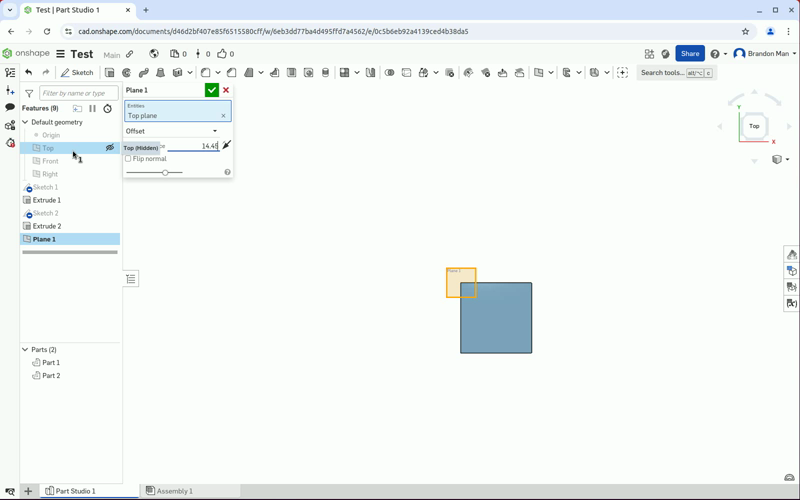
key(enter, 2)
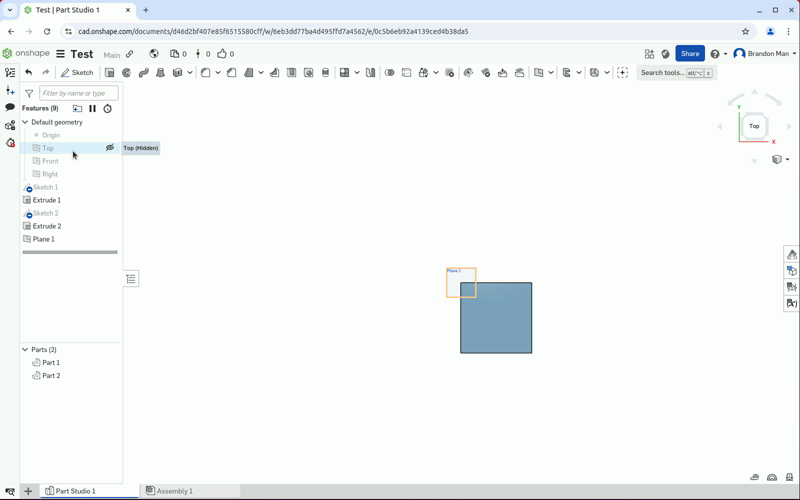
key(shift+s)
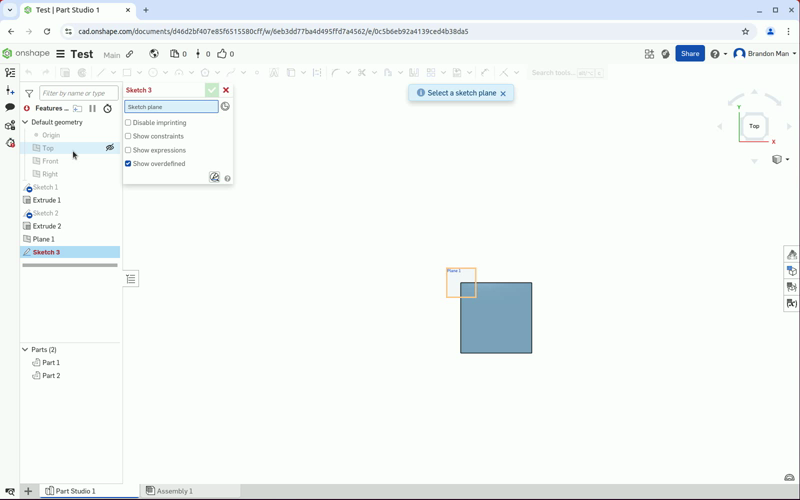
mouse_move(73, 241)
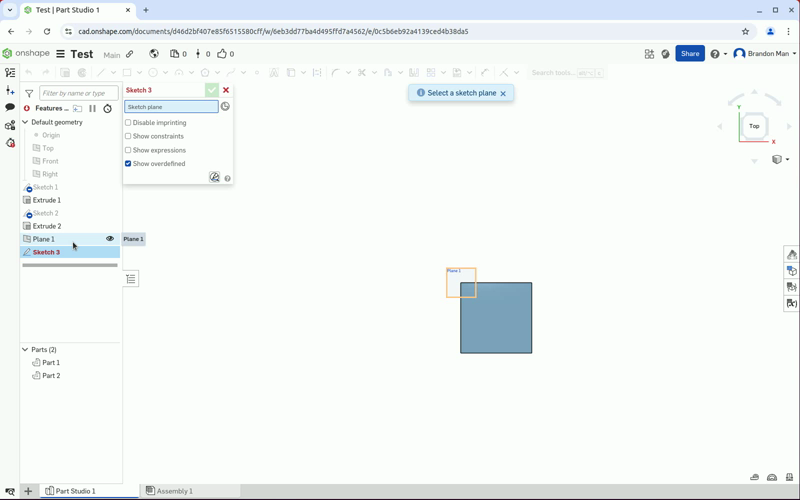
click(73, 241)
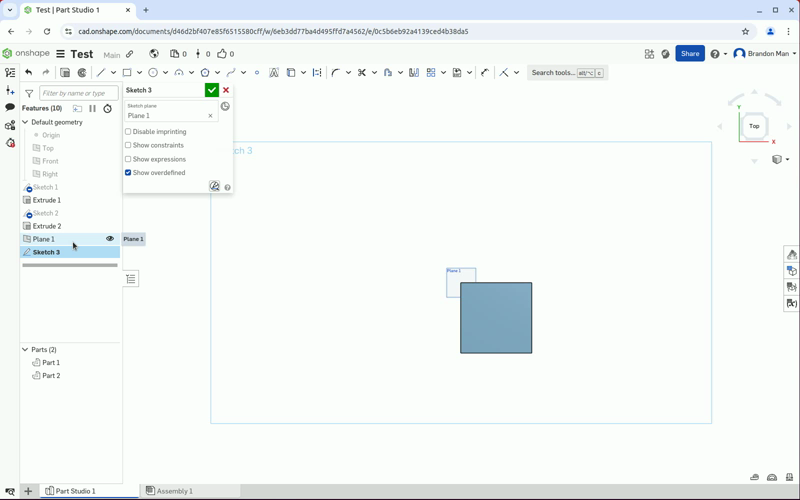
mouse_move(73, 352)
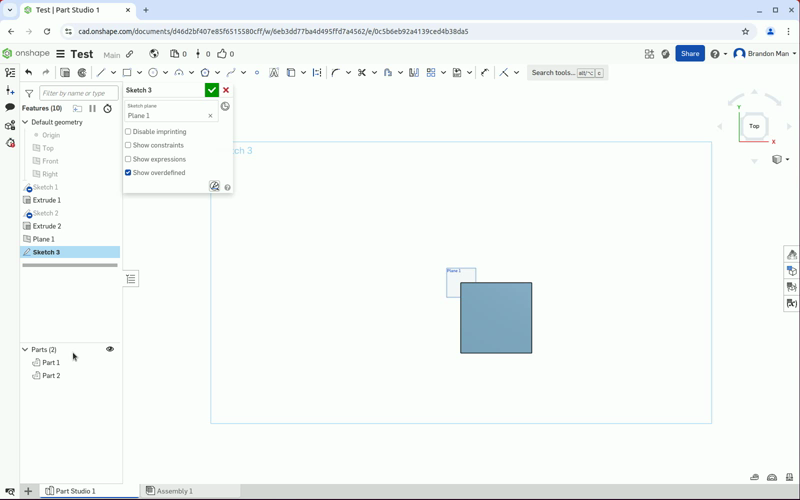
key(y)
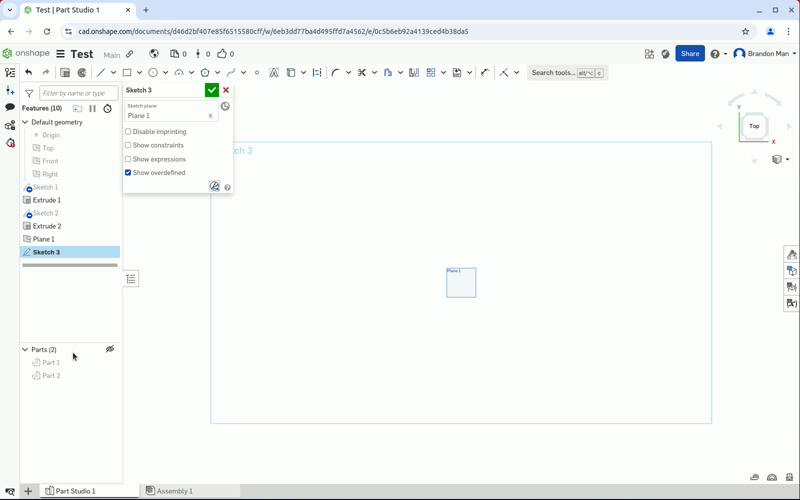
key(c)
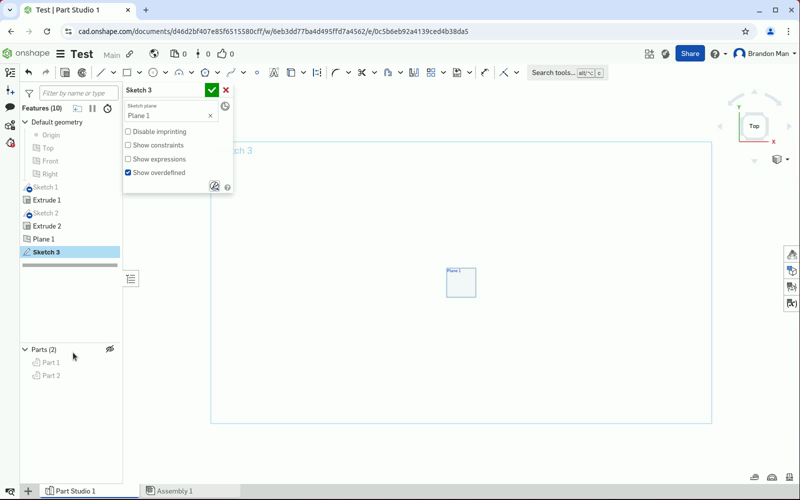
key_down(shift)
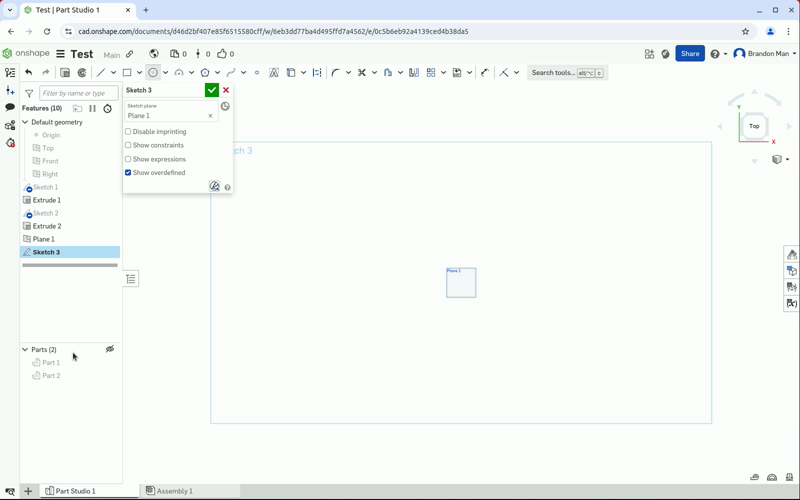
mouse_move(492, 316)
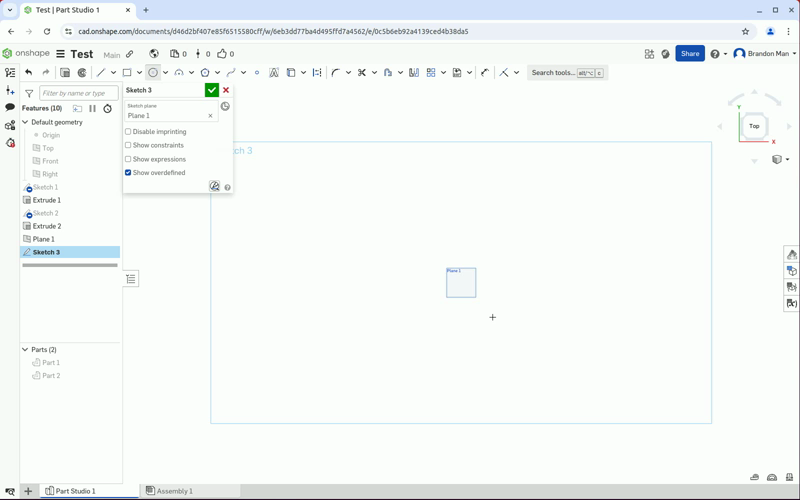
click(492, 316)
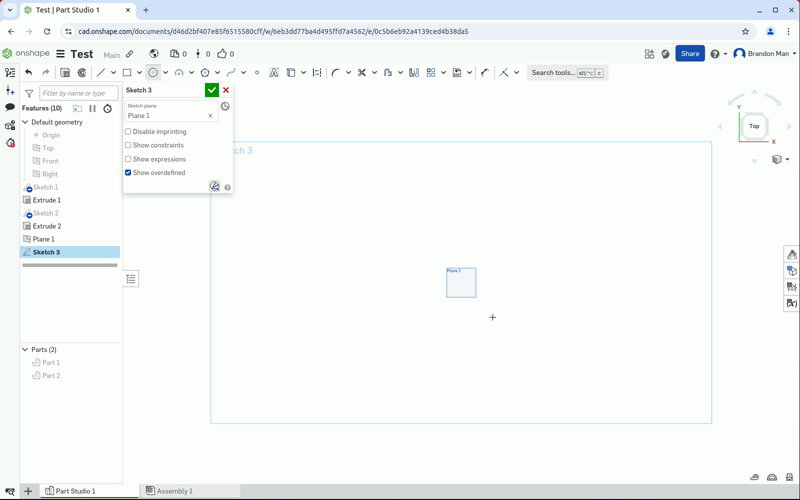
key_up(shift)
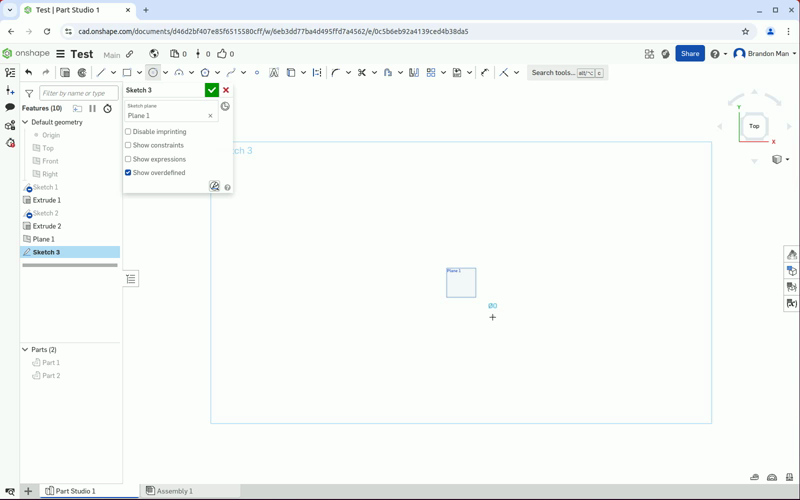
mouse_move(514, 316)
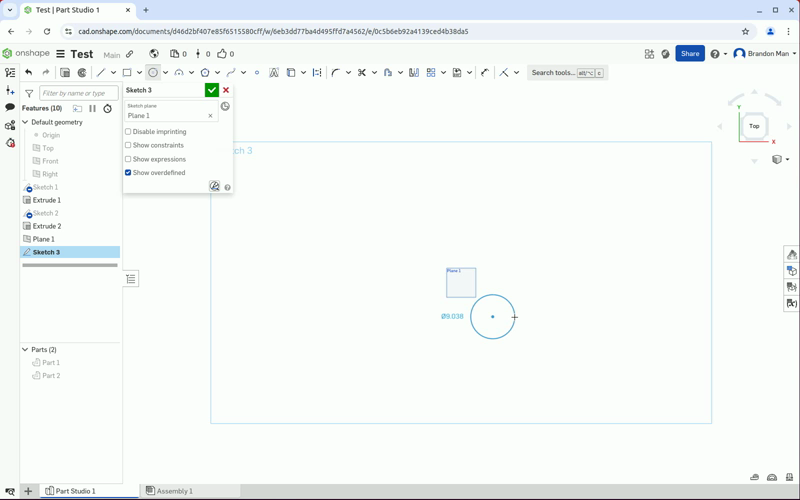
click(514, 316)
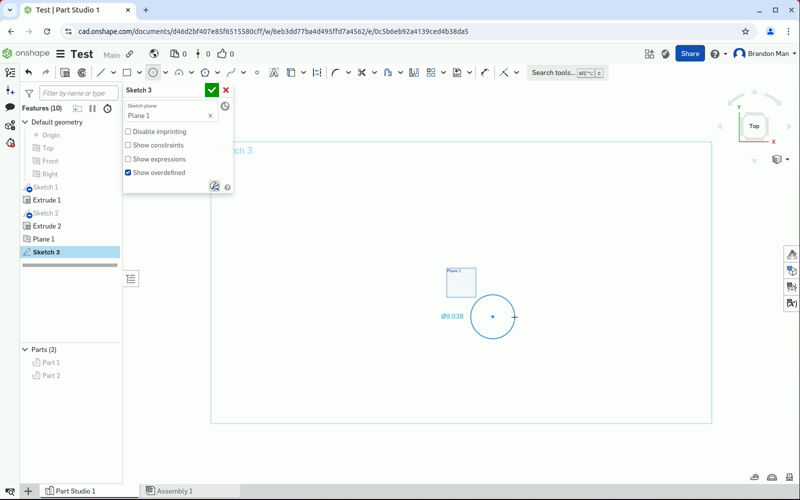
key(esc)
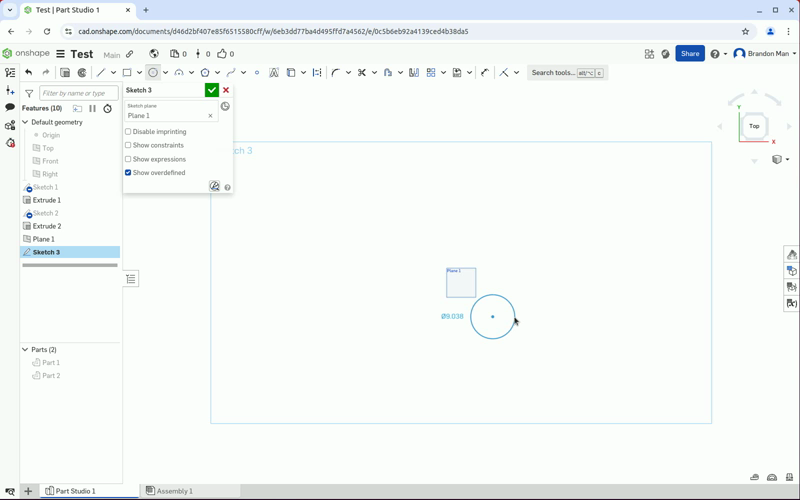
mouse_move(488, 309)
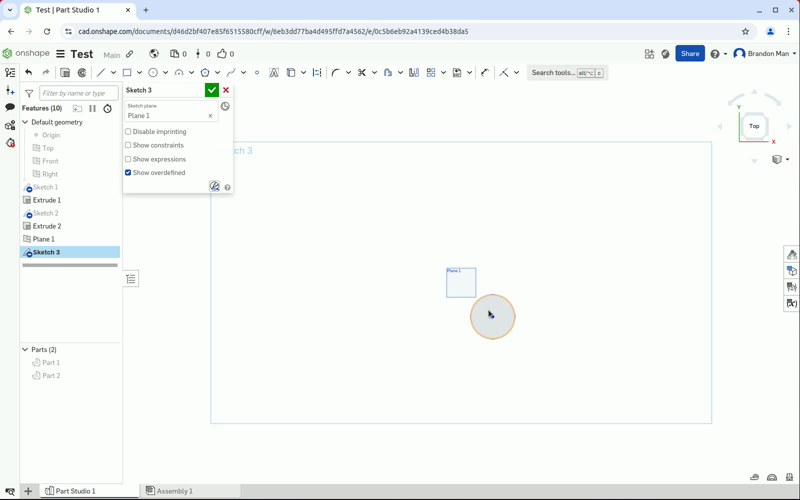
scroll(6)
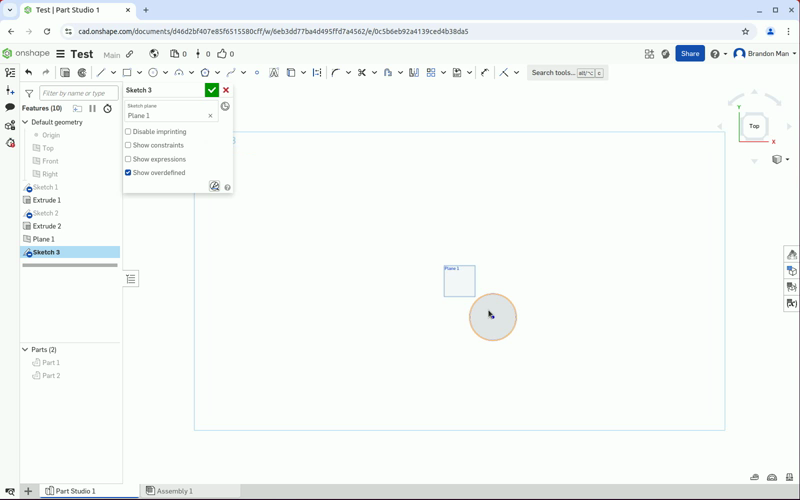
scroll(6)
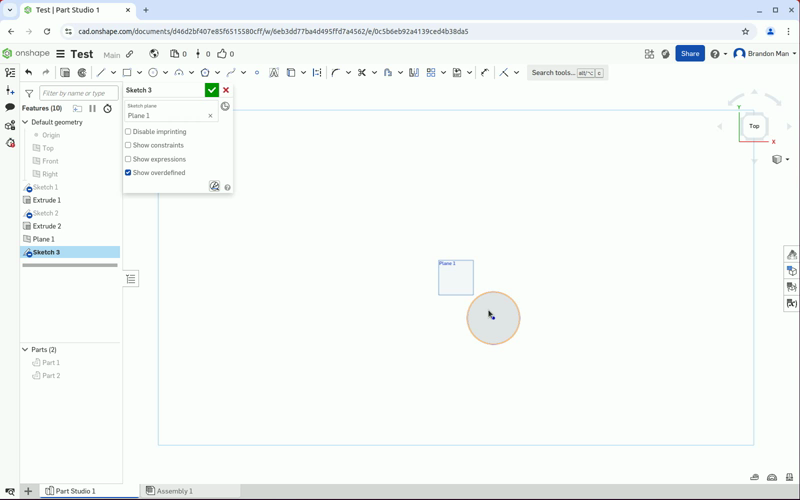
scroll(6)
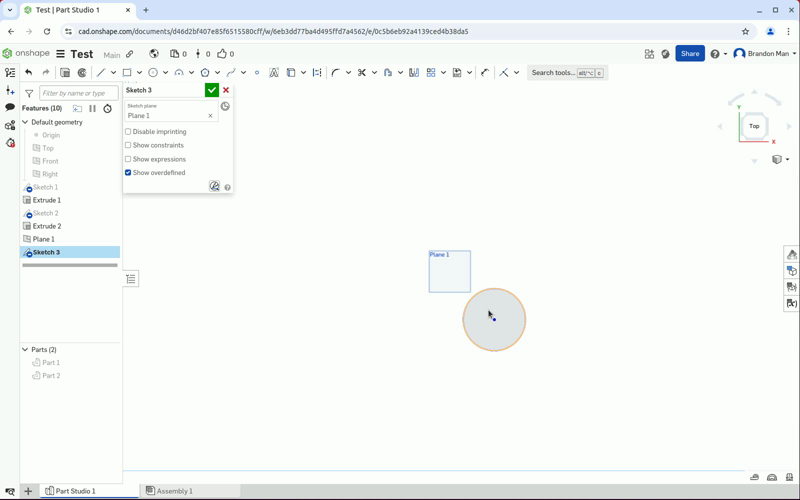
scroll(6)
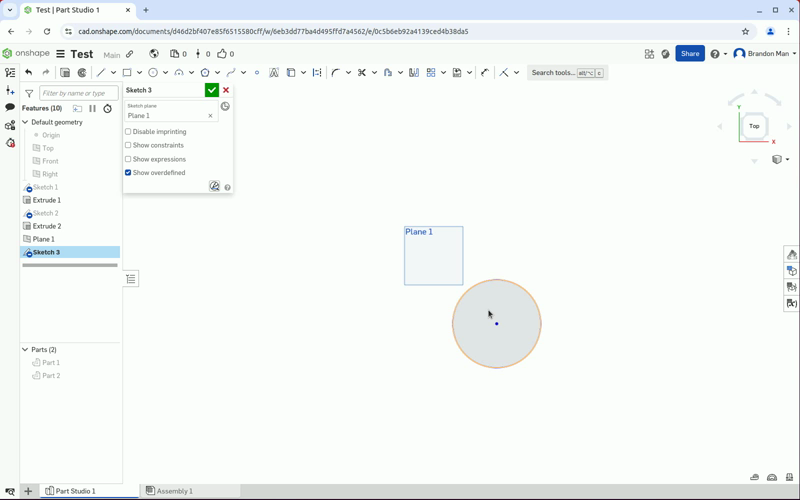
scroll(6)
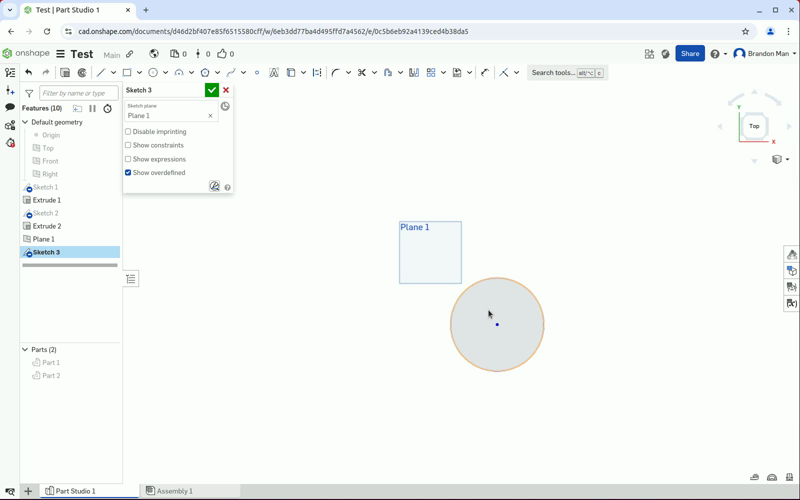
scroll(6)
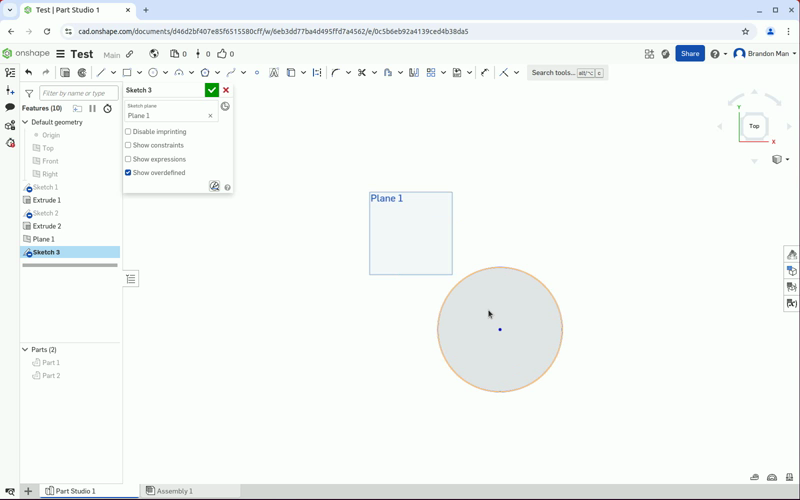
scroll(6)
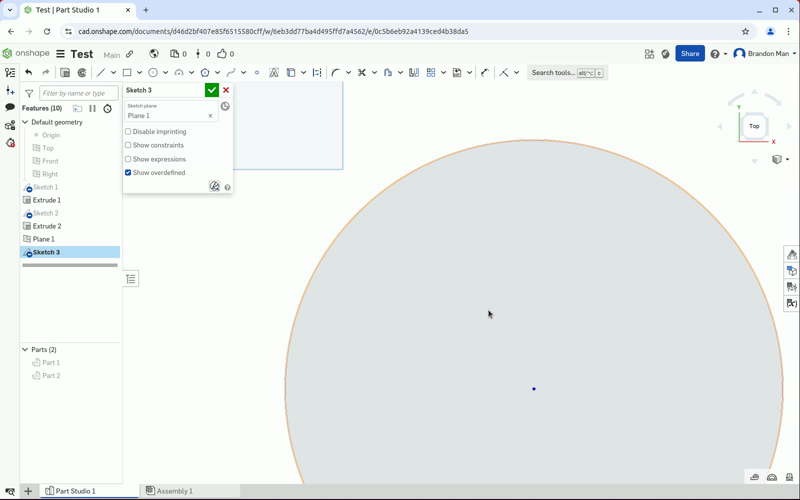
click(488, 309)
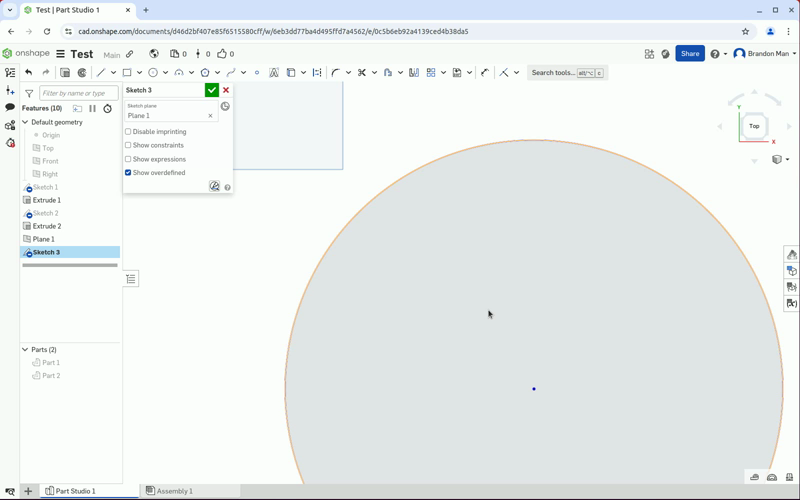
scroll(-6)
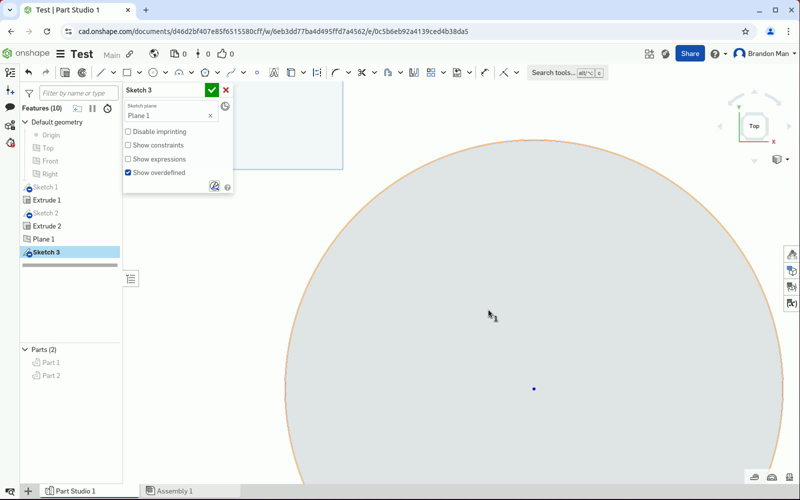
scroll(-6)
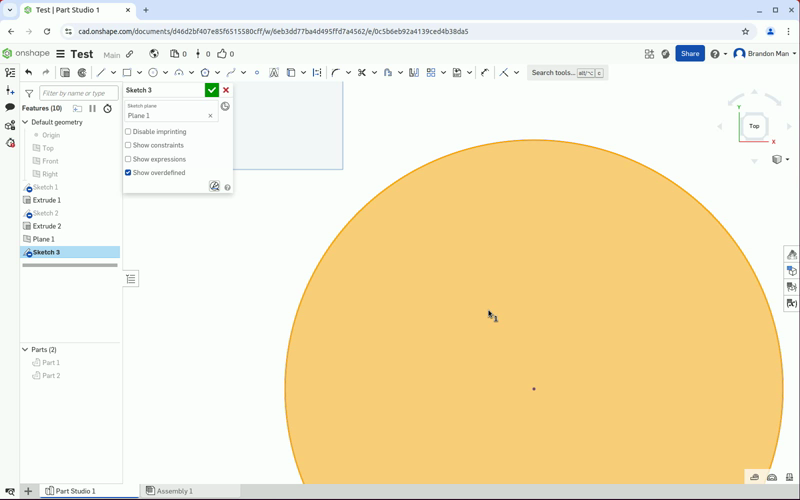
scroll(-6)
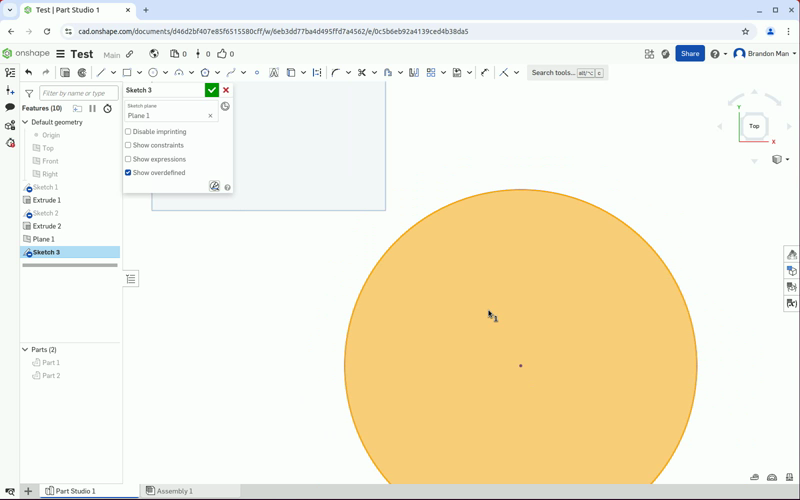
scroll(-6)
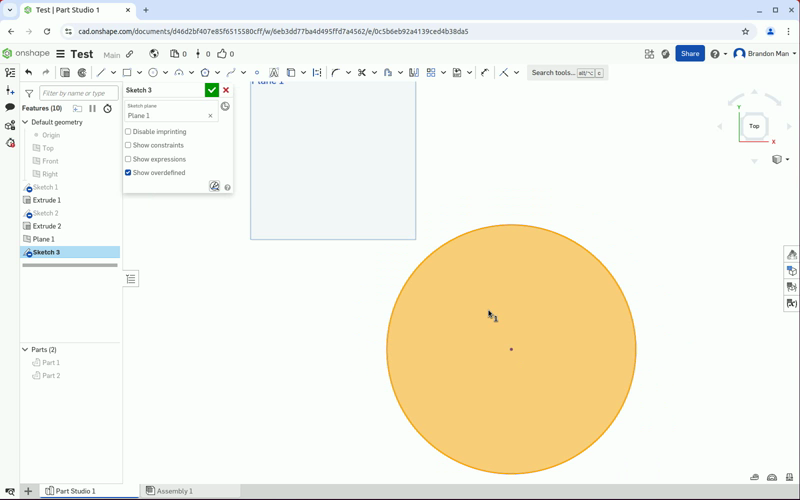
scroll(-6)
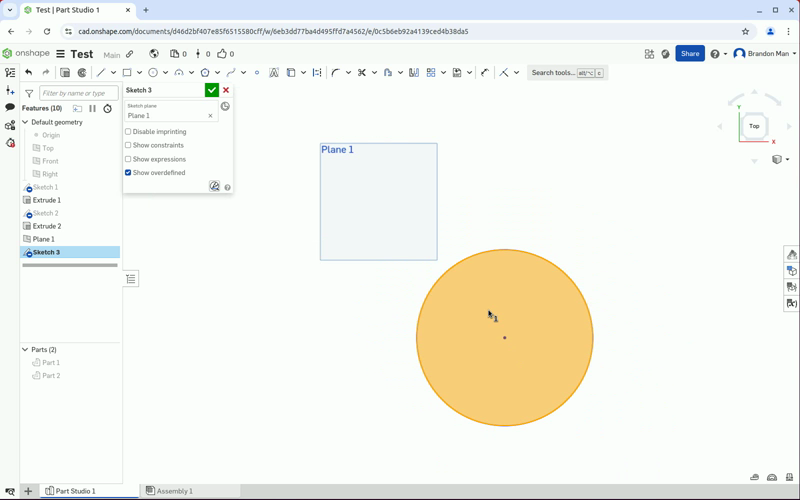
scroll(-6)
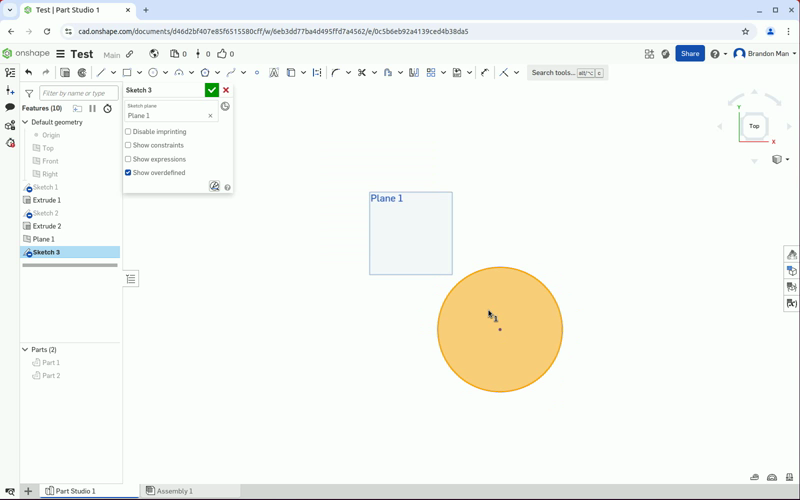
scroll(-6)
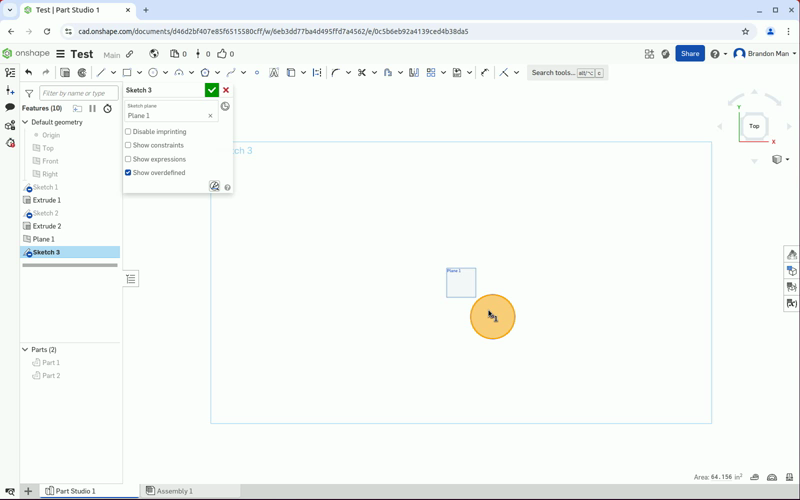
mouse_move(73, 352)
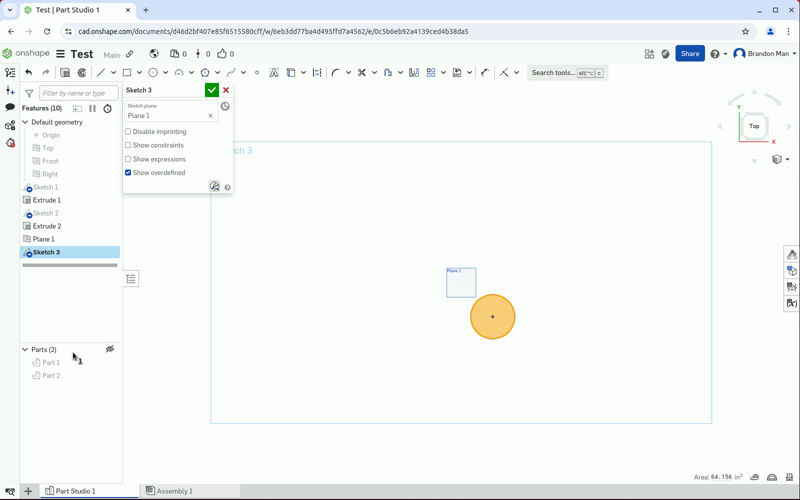
key(shift+y)
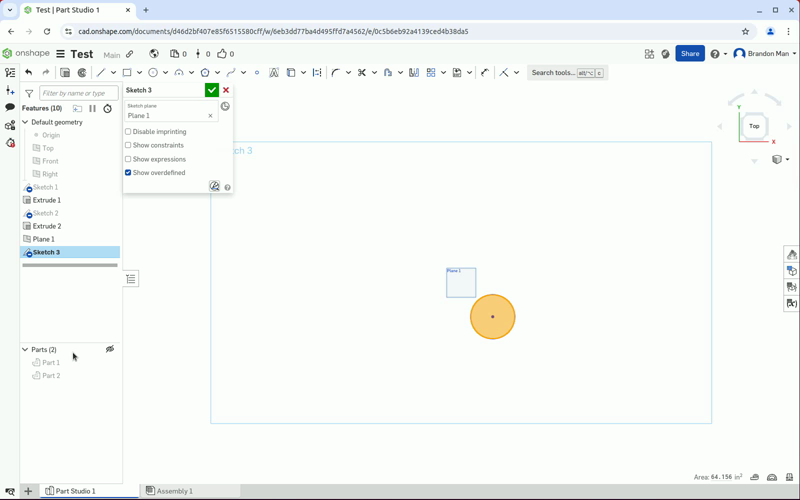
key(shift+e)
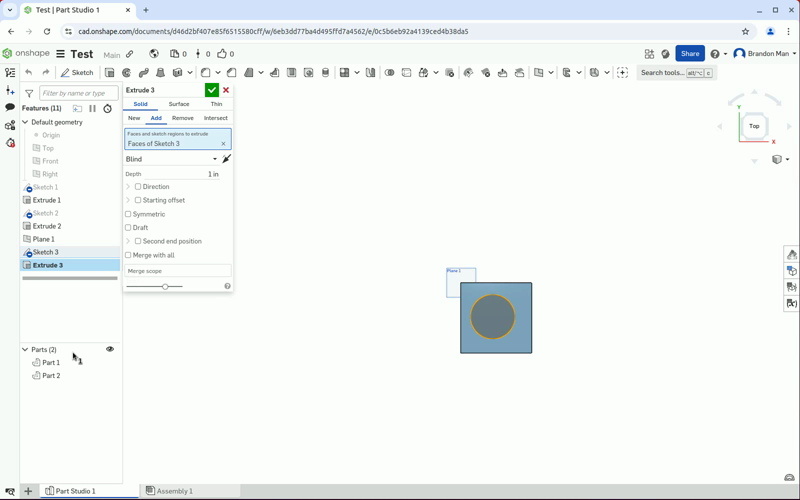
mouse_move(143, 106)
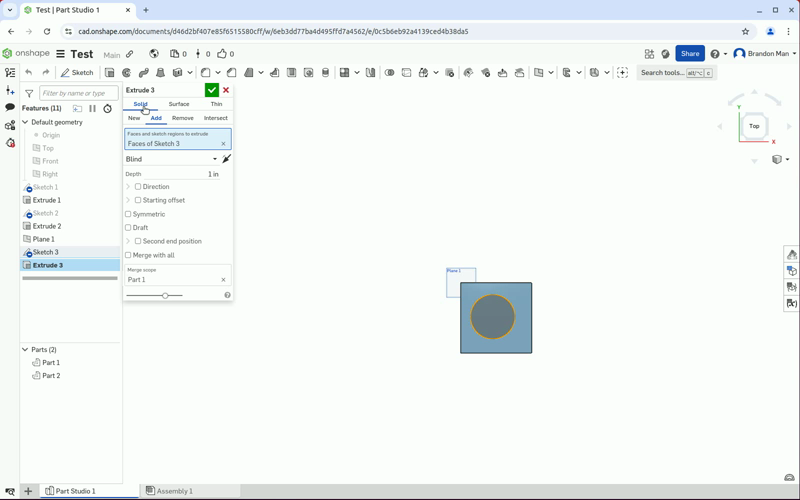
click(143, 106)
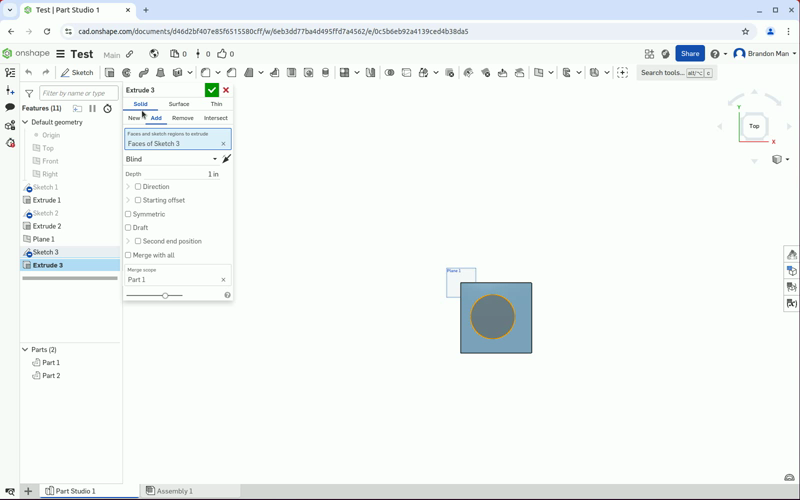
mouse_move(137, 120)
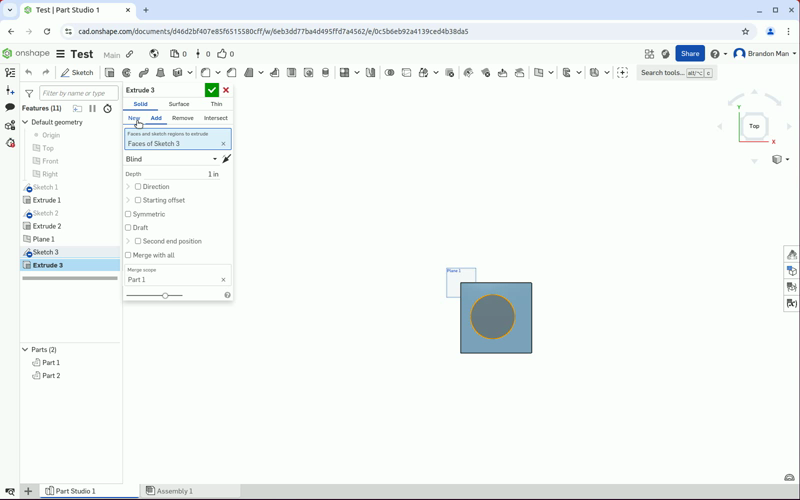
click(137, 120)
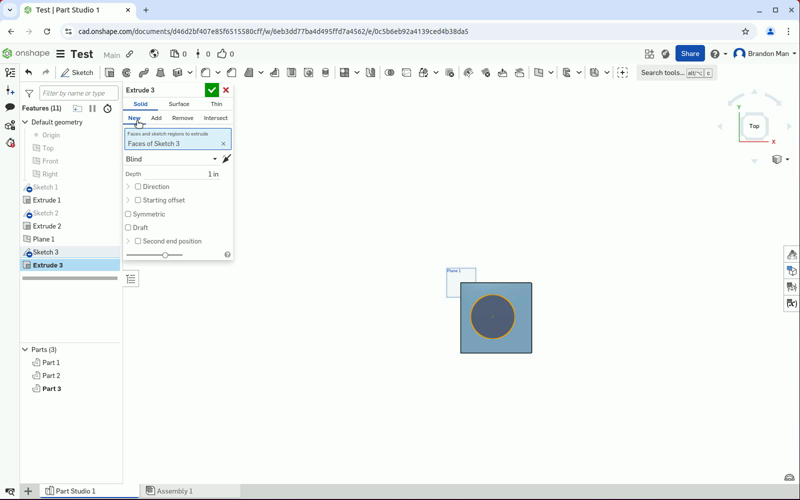
key(tab, 4)
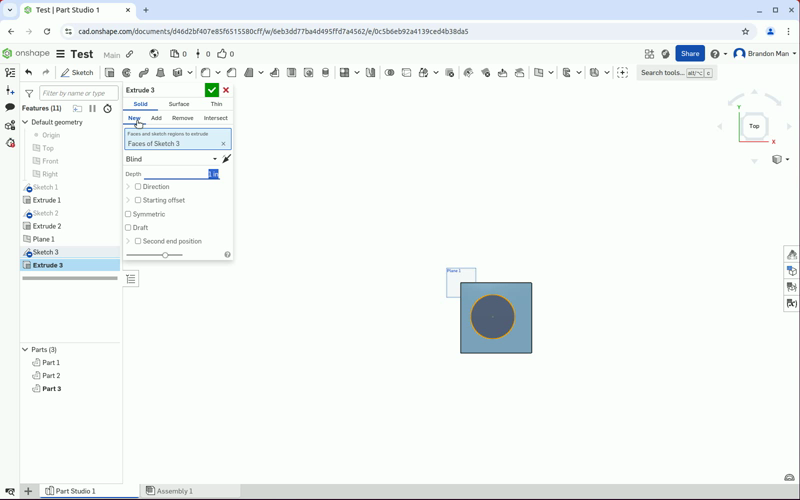
text(8.666)
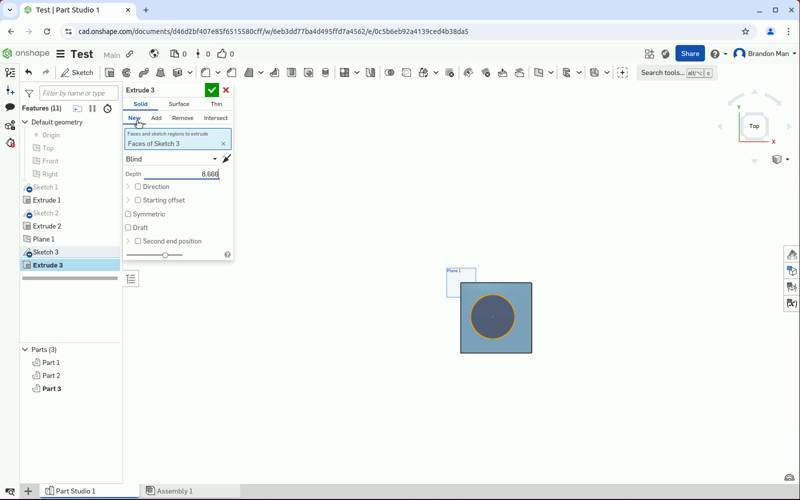
key(enter)
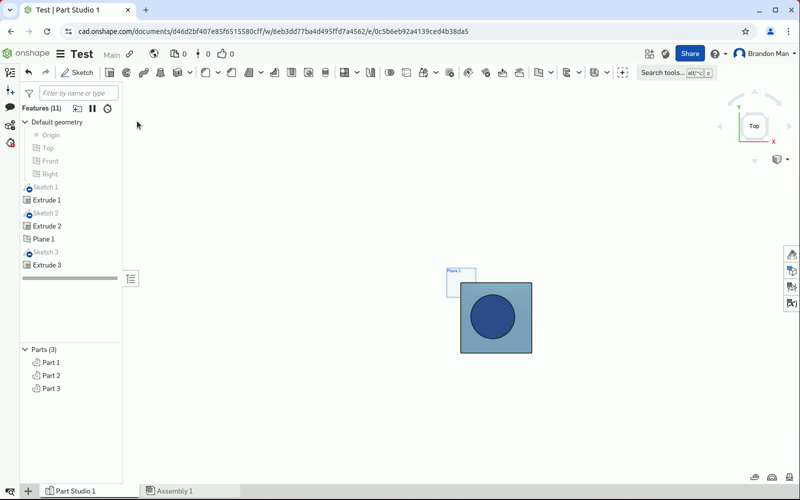
key(shift+h)
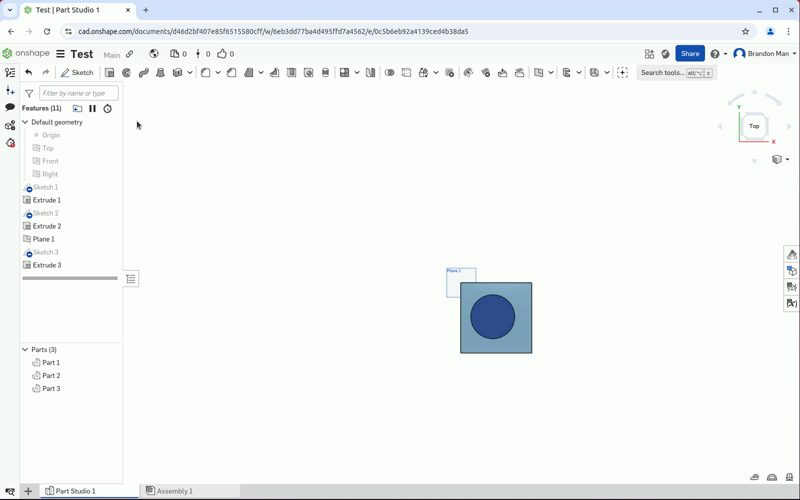
key(shift+h)
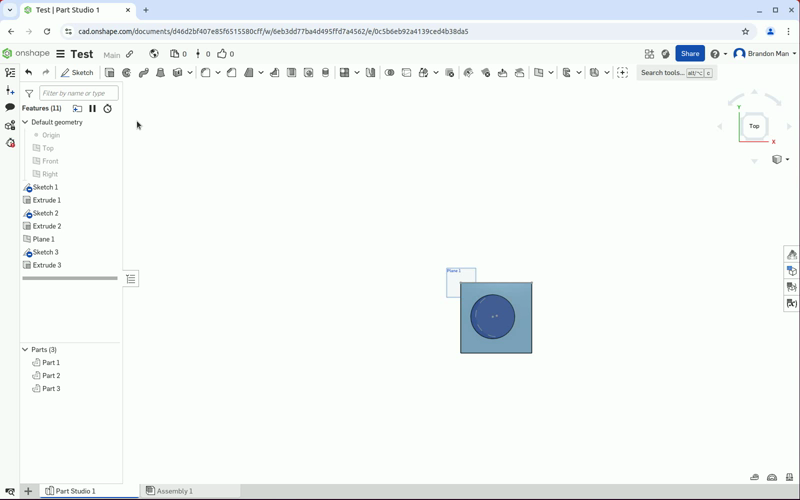
key(shift+7)
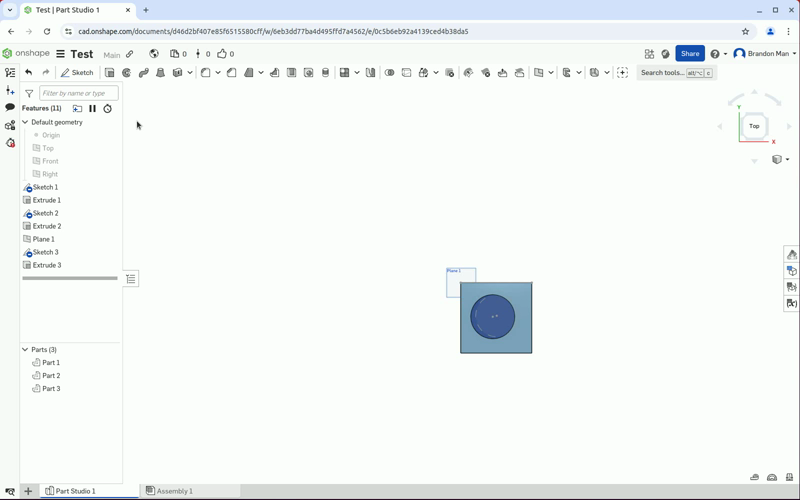
key(up, 3)
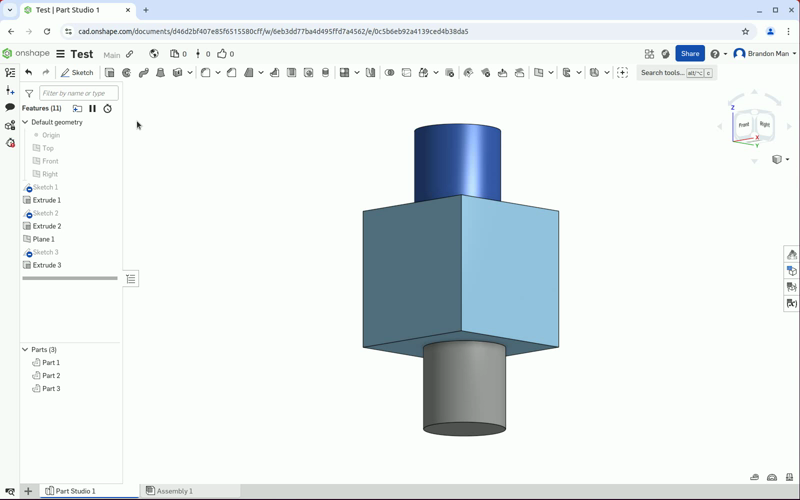
key(left, 3)
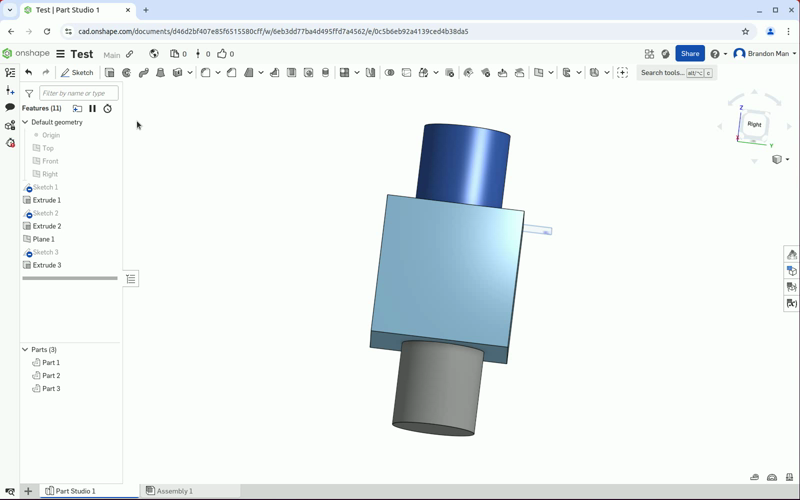
key(right, 3)
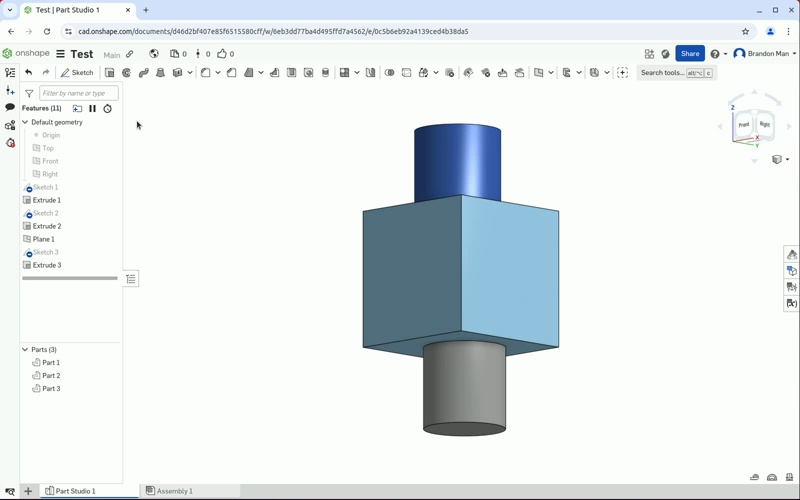
key(down, 3)
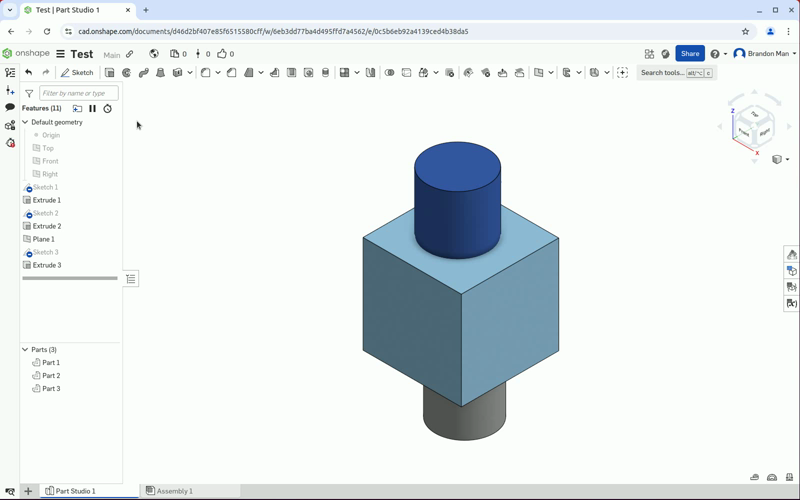
mouse_move(73, 189)
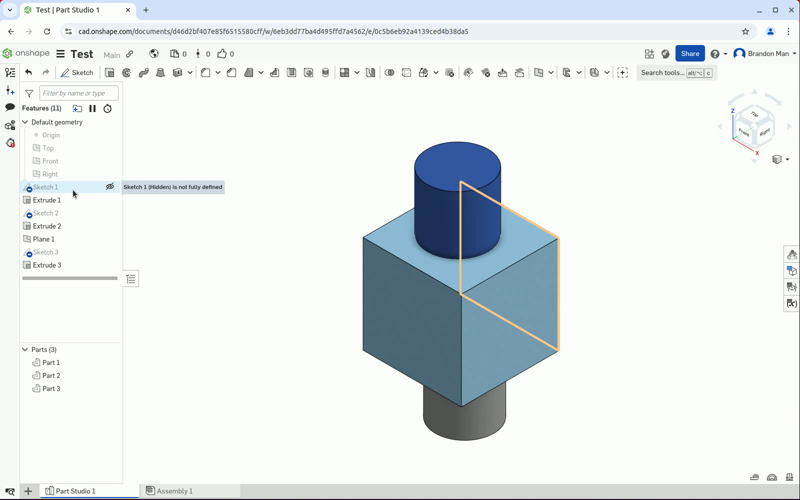
click(73, 189)